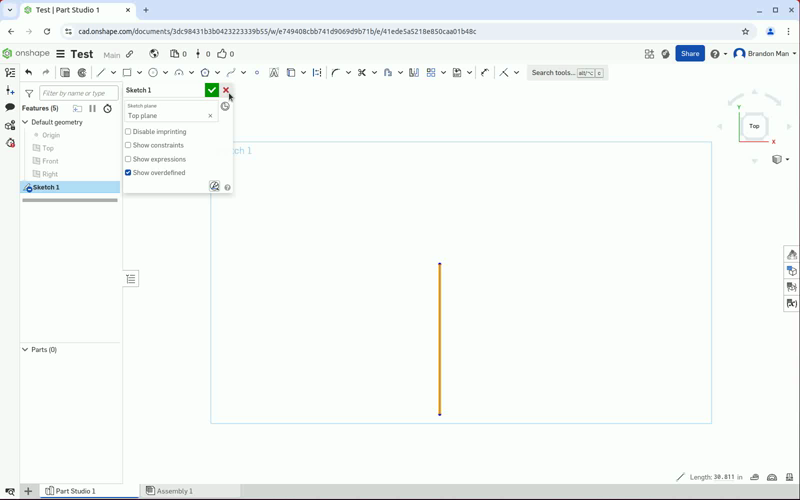
key(shift+h)
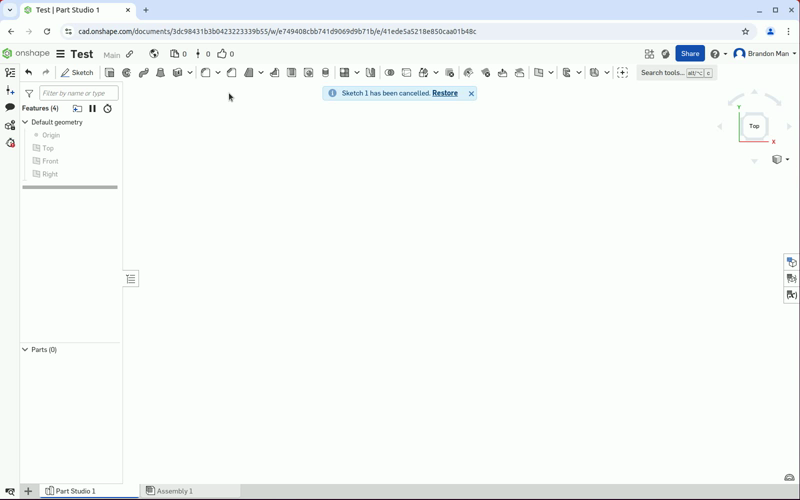
mouse_move(73, 352)
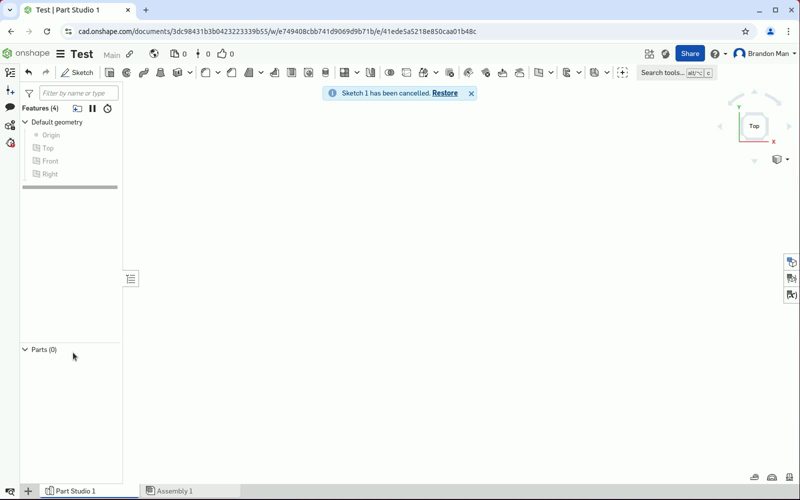
key(y)
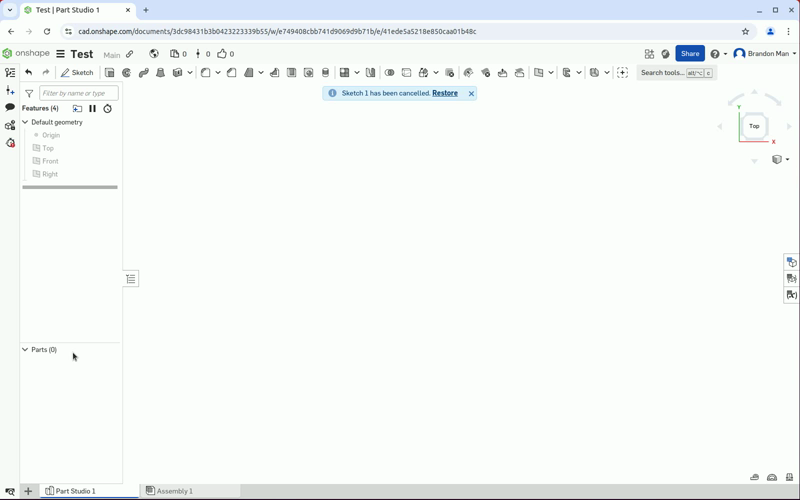
key(shift+p)
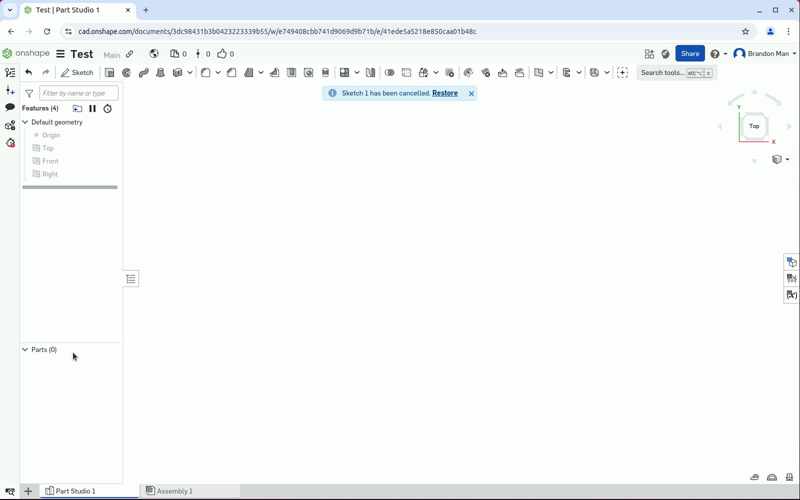
key(space)
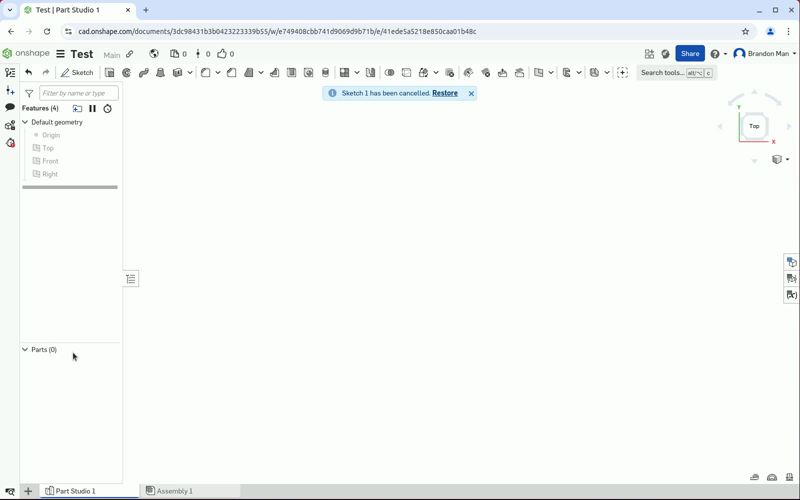
key_down(shift)
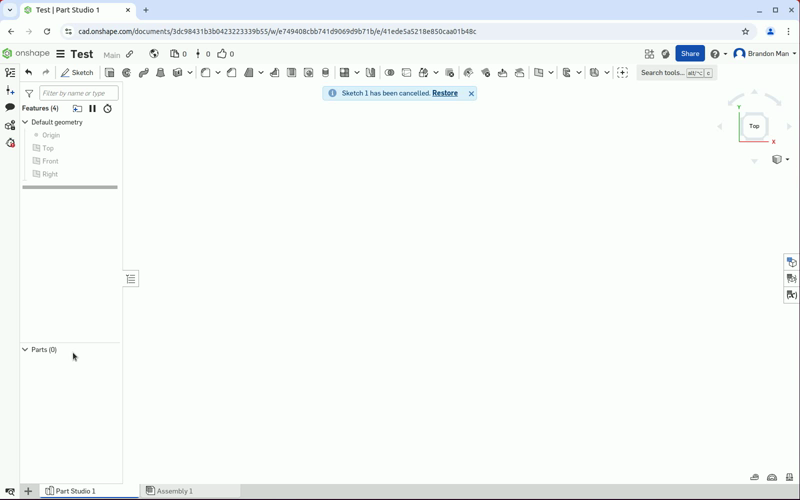
key(up)
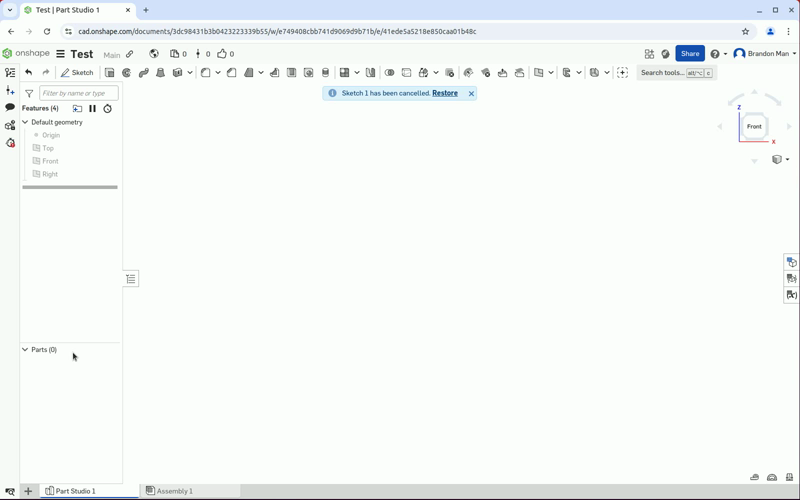
key_up(shift)
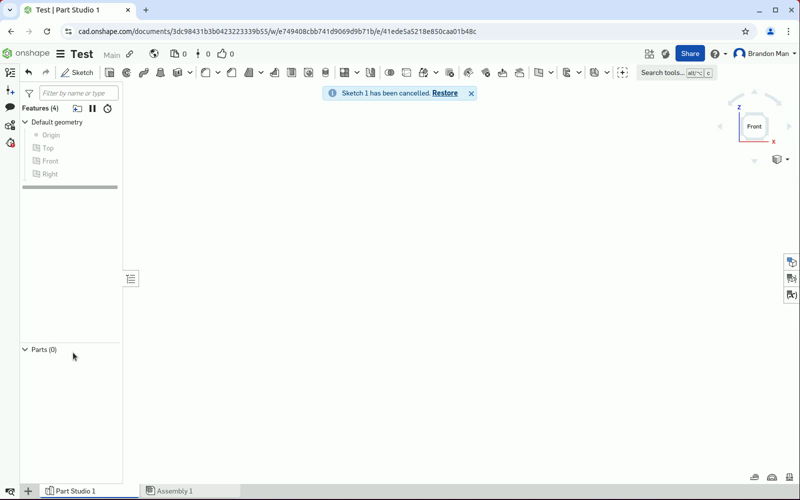
mouse_move(73, 352)
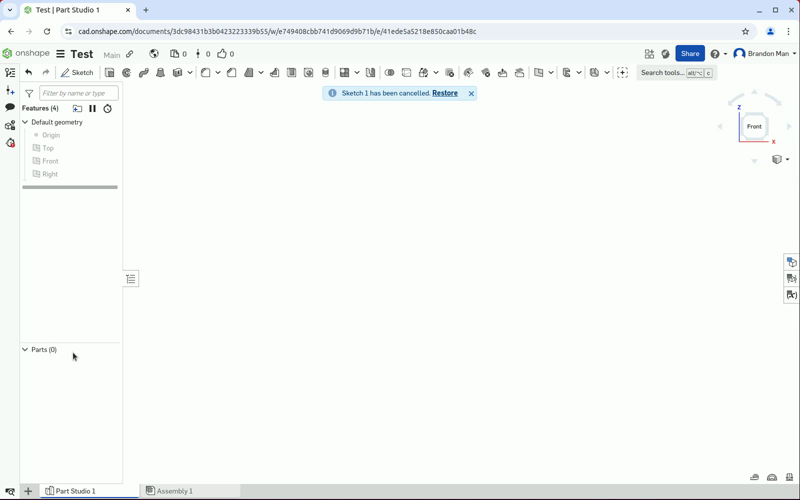
key(shift+y)
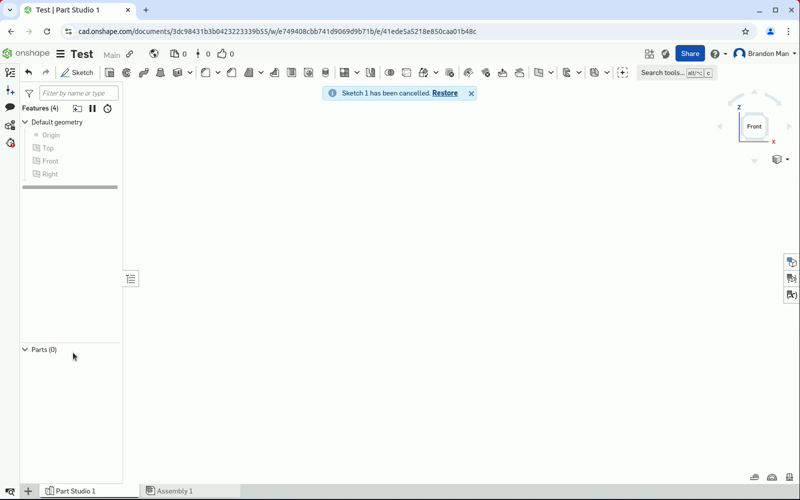
key(shift+s)
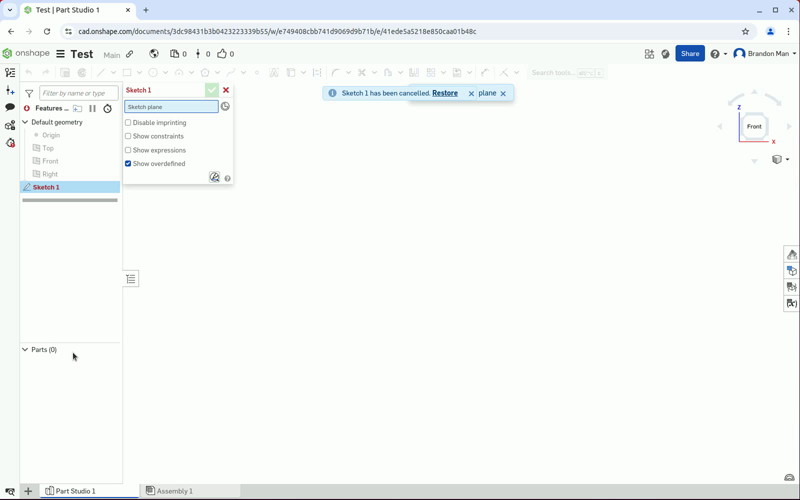
mouse_move(73, 163)
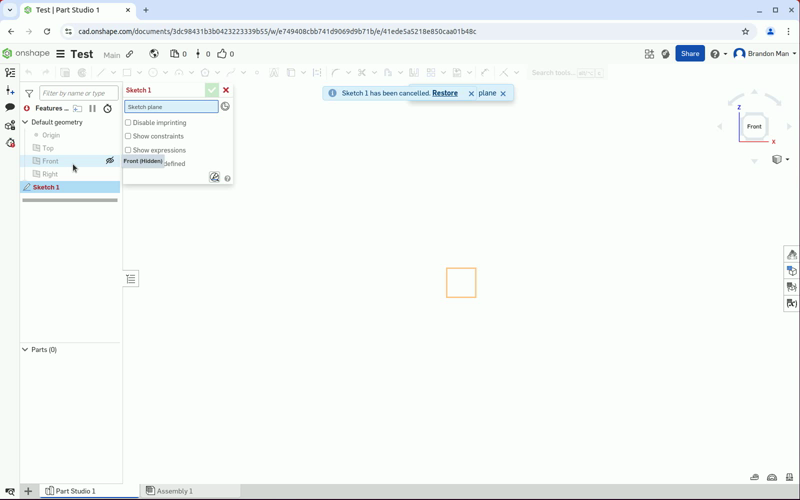
click(73, 163)
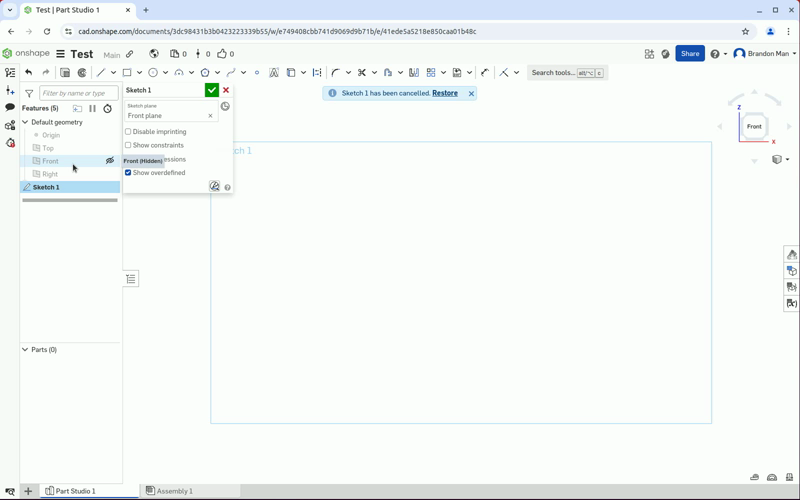
mouse_move(73, 352)
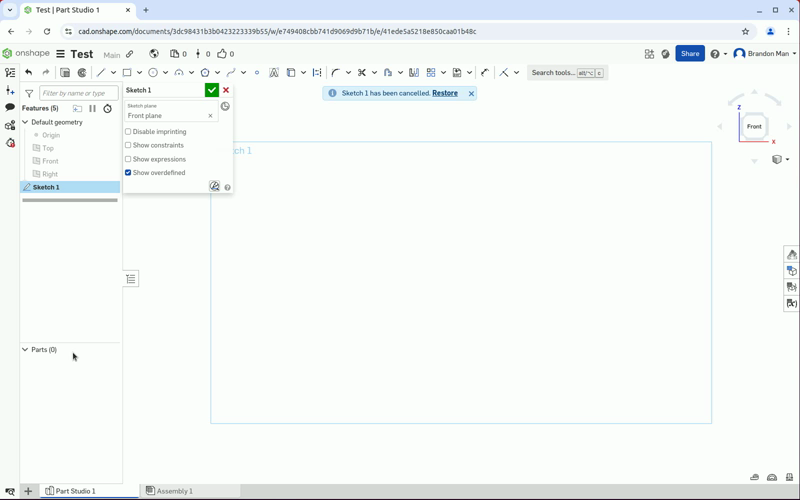
key(y)
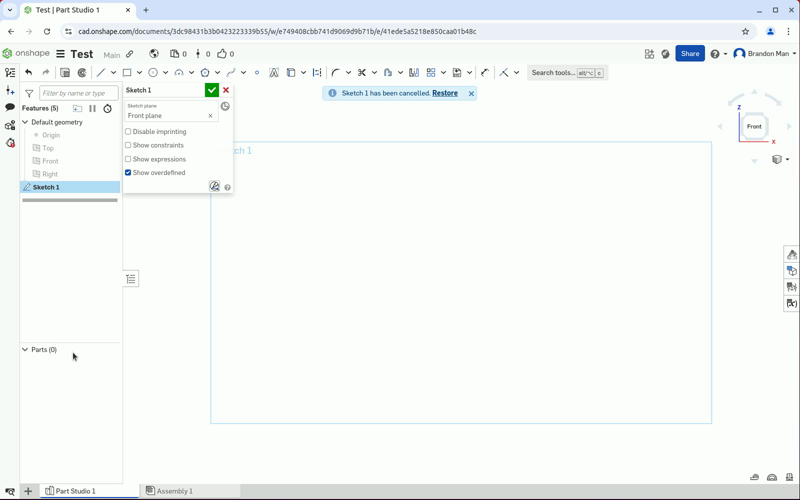
key(l)
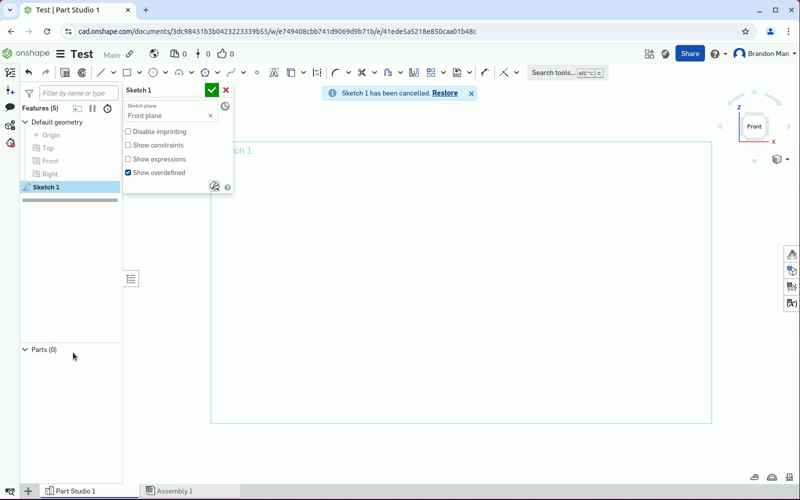
key_down(shift)
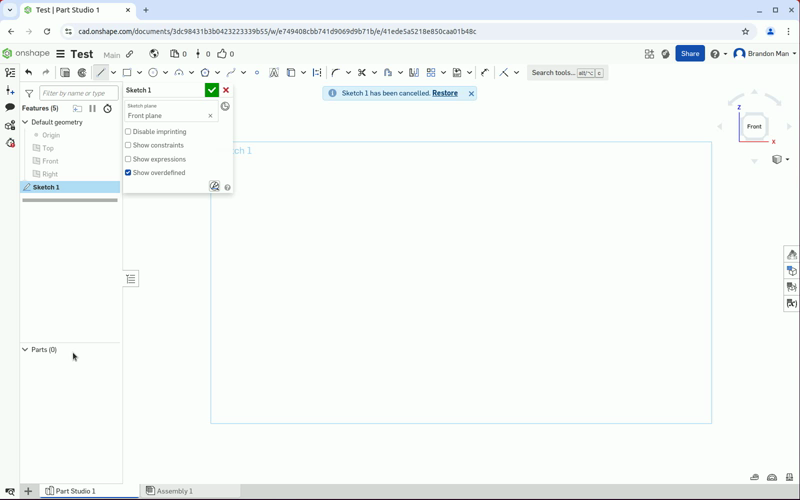
mouse_move(348, 282)
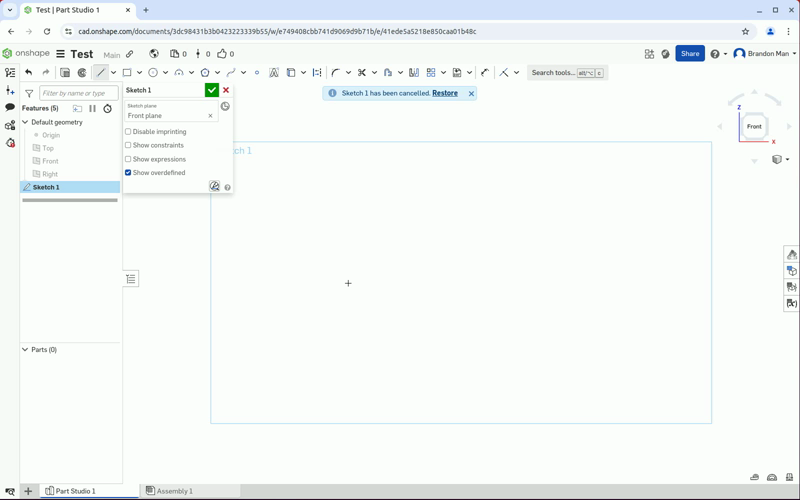
click(348, 282)
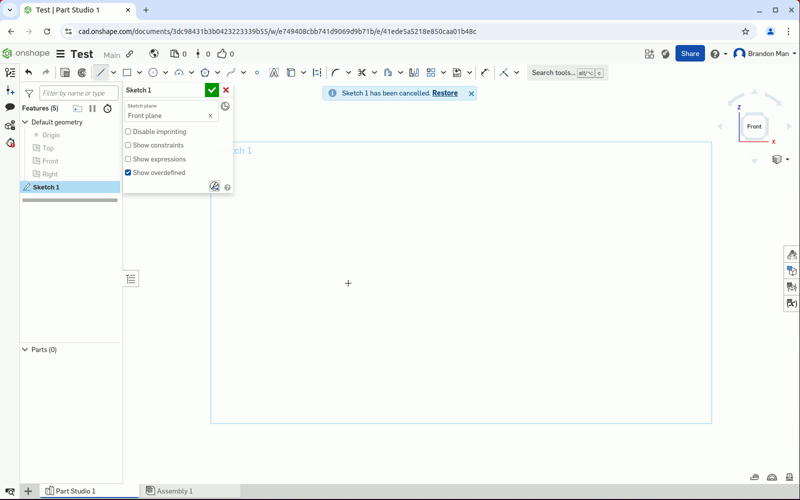
key_up(shift)
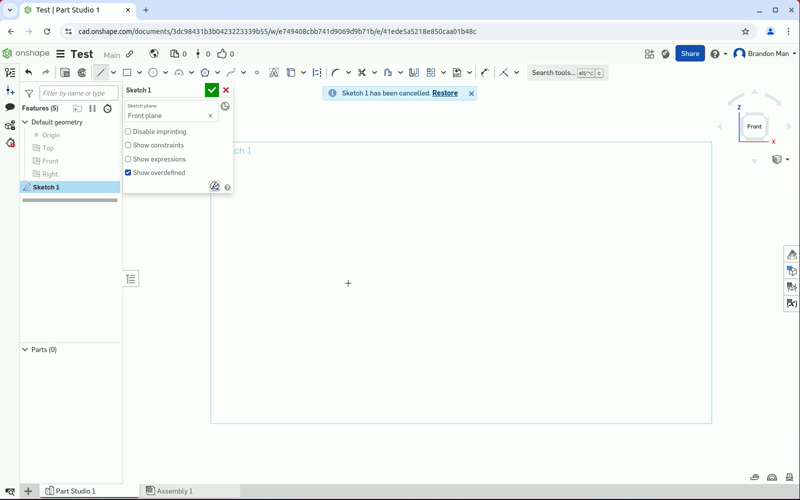
key_down(shift)
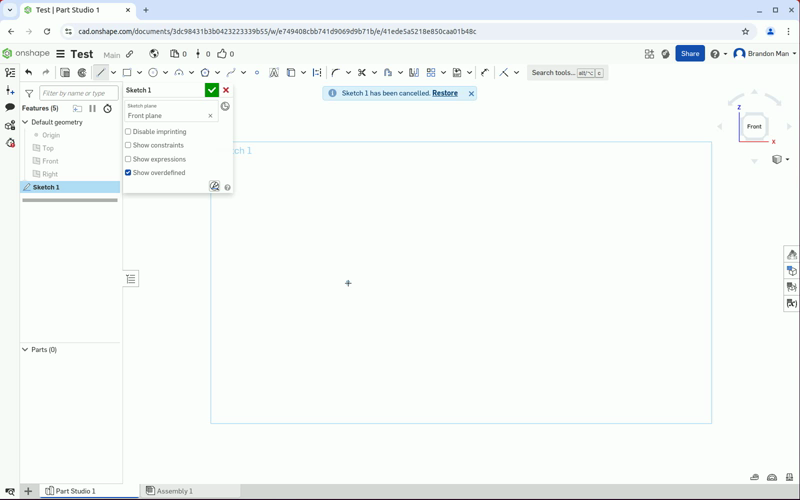
mouse_move(378, 282)
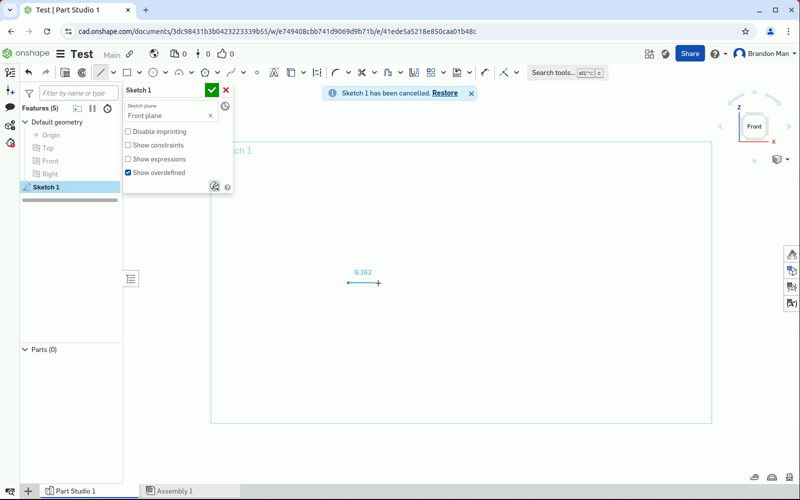
mouse_move(379, 282)
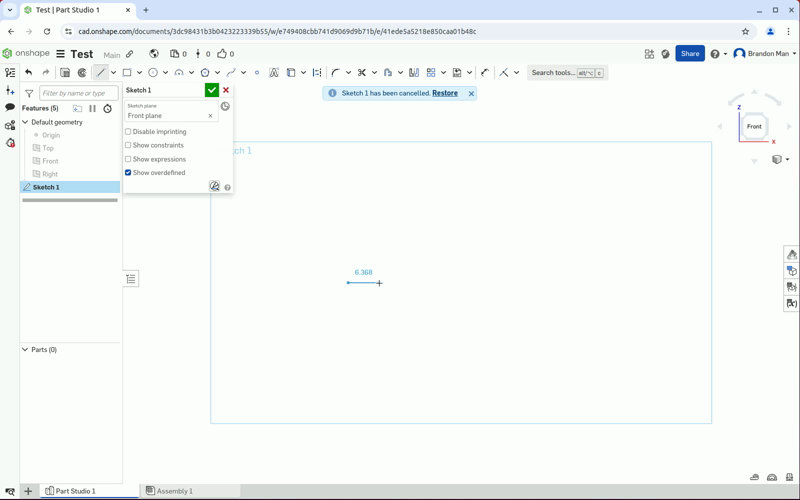
click(379, 282)
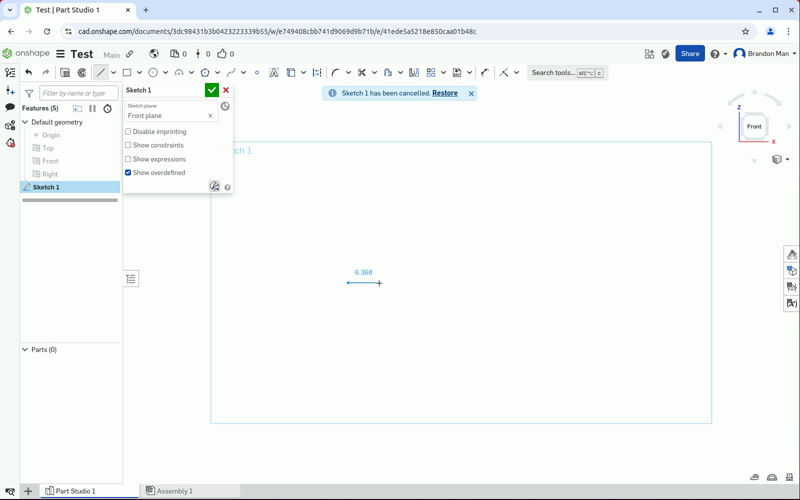
key_up(shift)
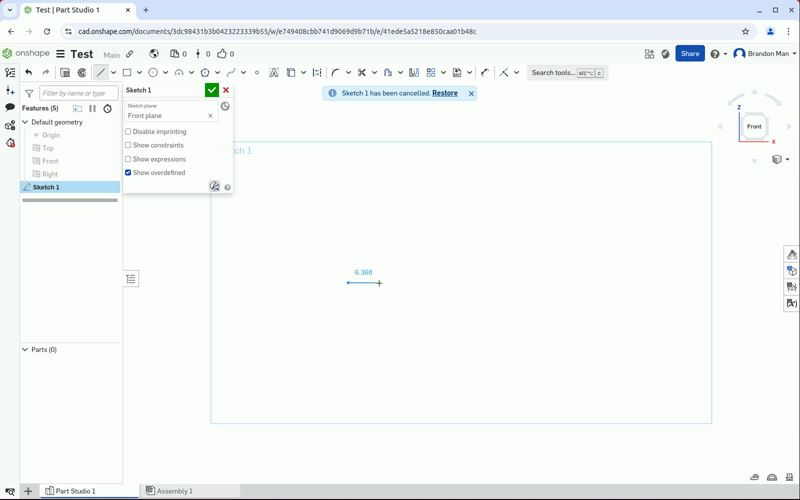
key_down(shift)
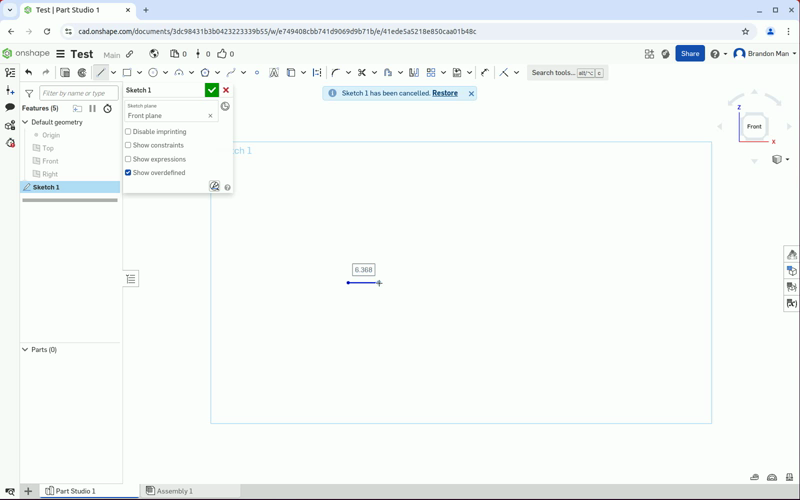
mouse_move(409, 282)
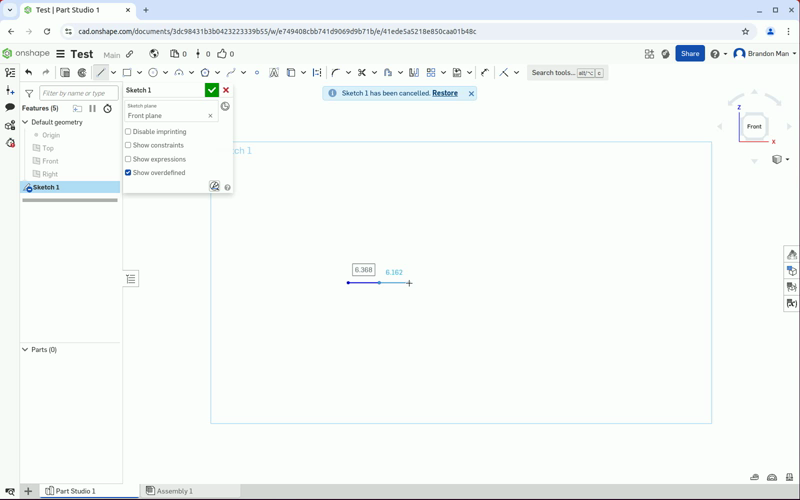
mouse_move(379, 251)
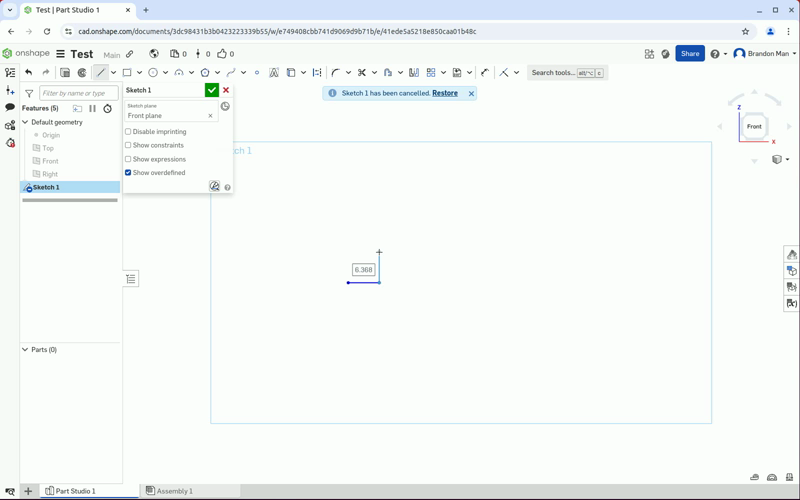
click(379, 251)
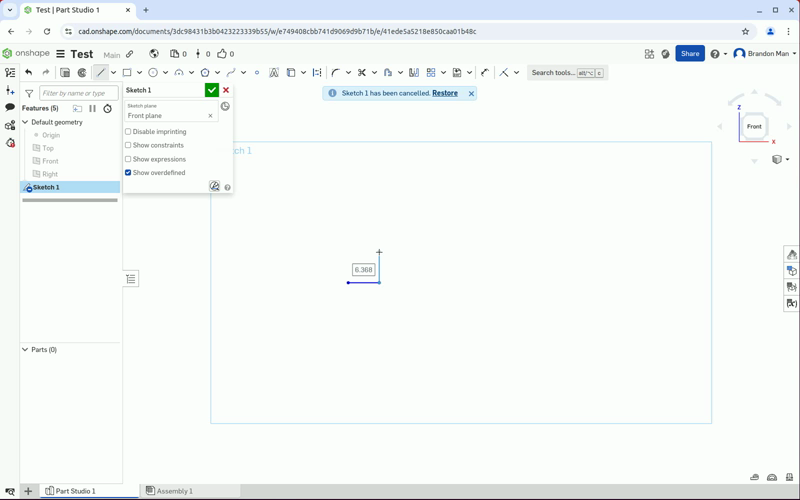
key_up(shift)
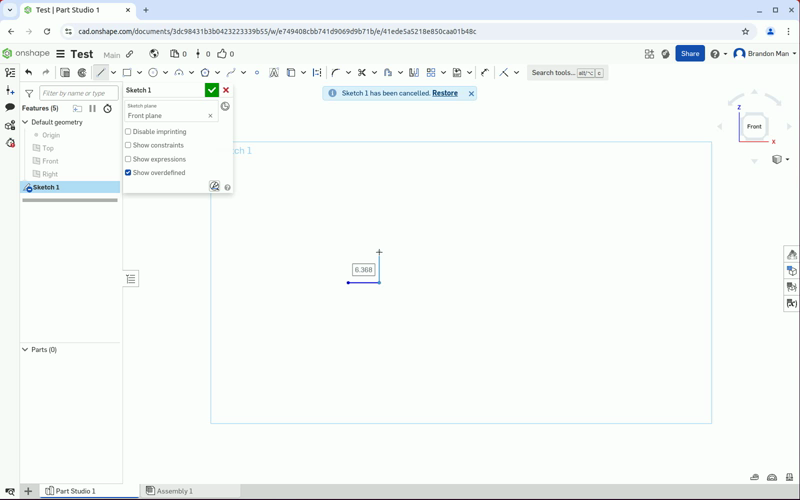
key_down(shift)
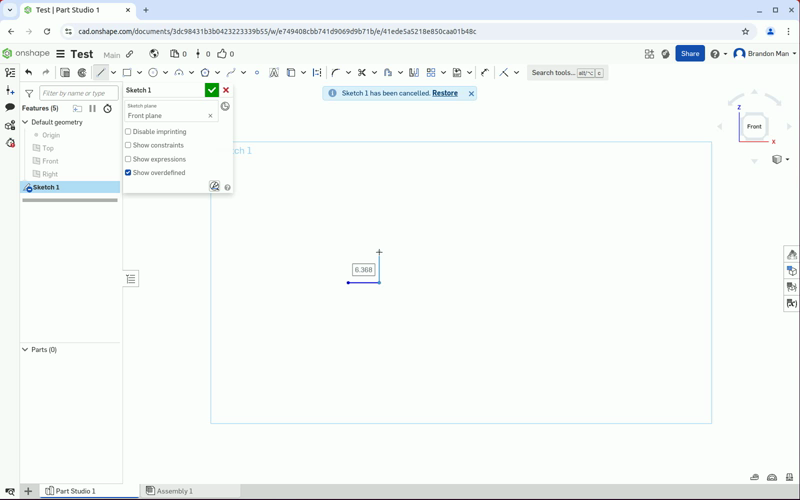
mouse_move(409, 251)
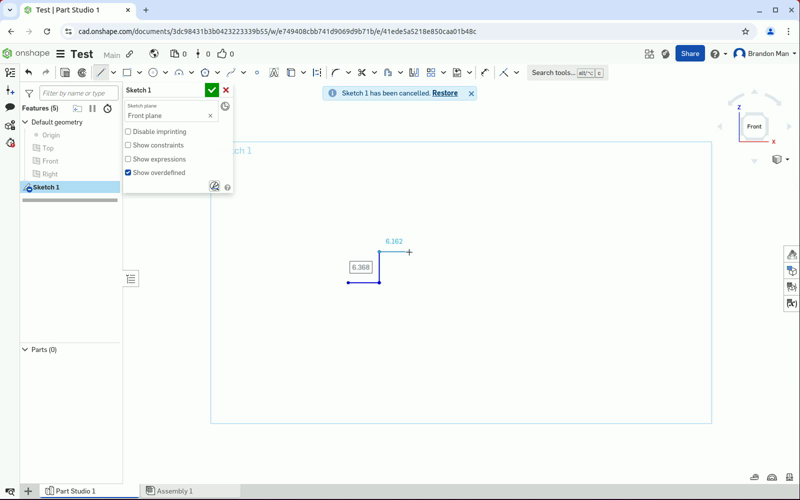
mouse_move(348, 251)
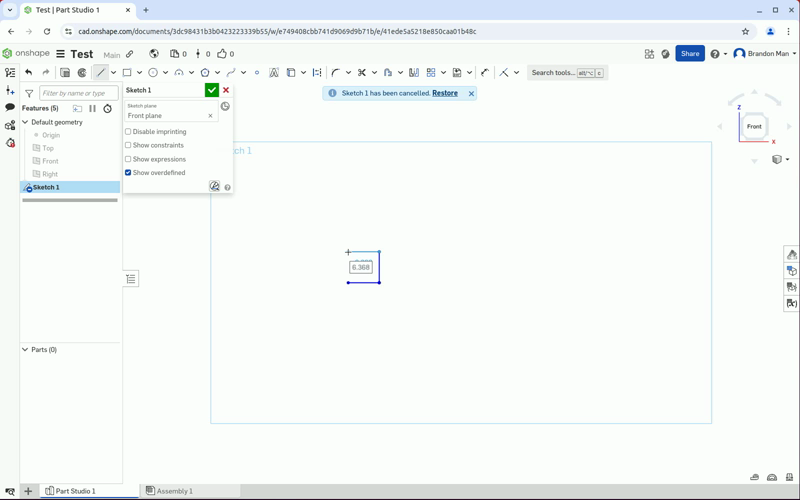
click(348, 251)
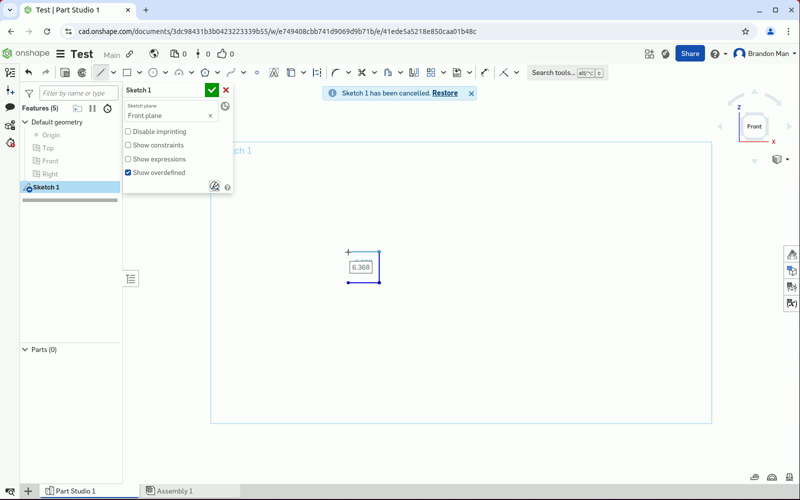
key_up(shift)
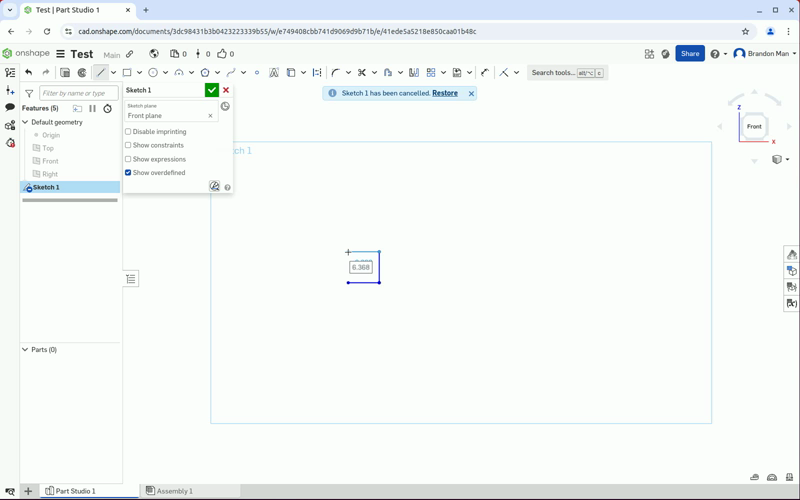
mouse_move(378, 251)
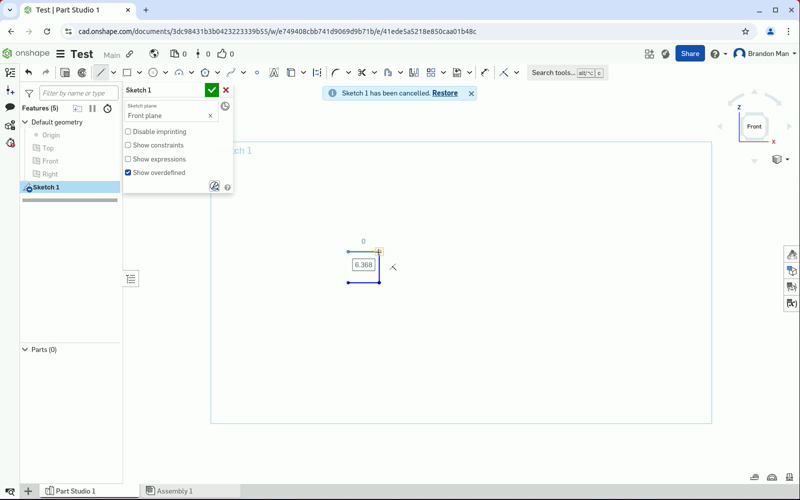
key_down(shift)
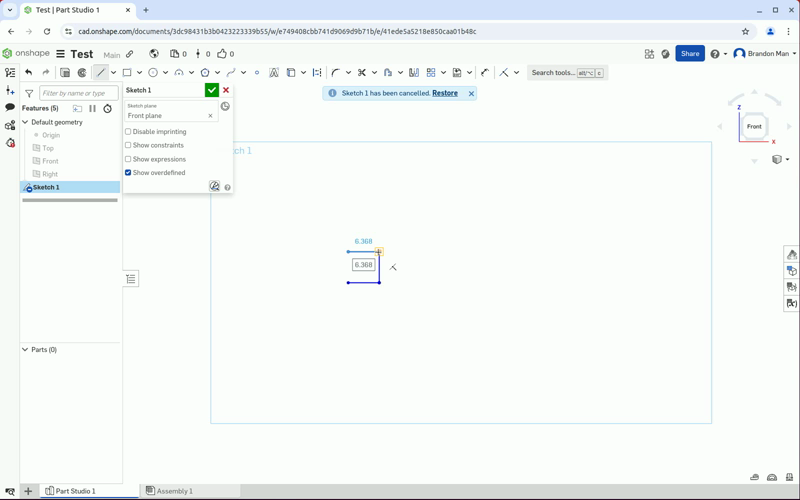
mouse_move(348, 282)
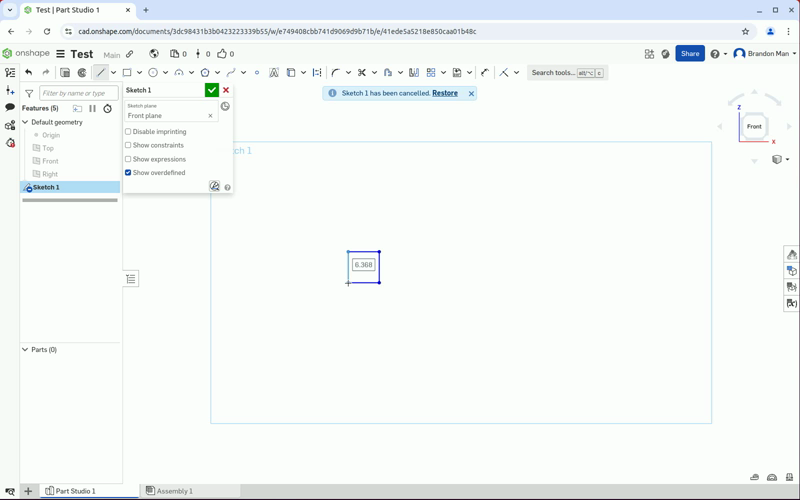
key_up(shift)
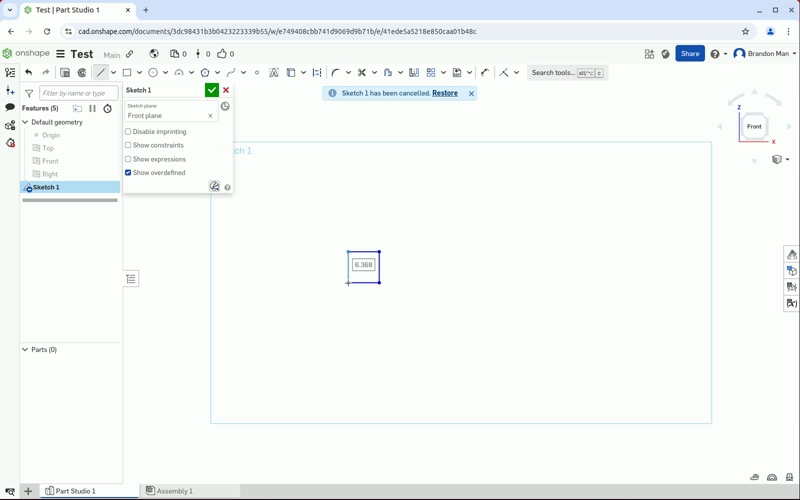
click(348, 282)
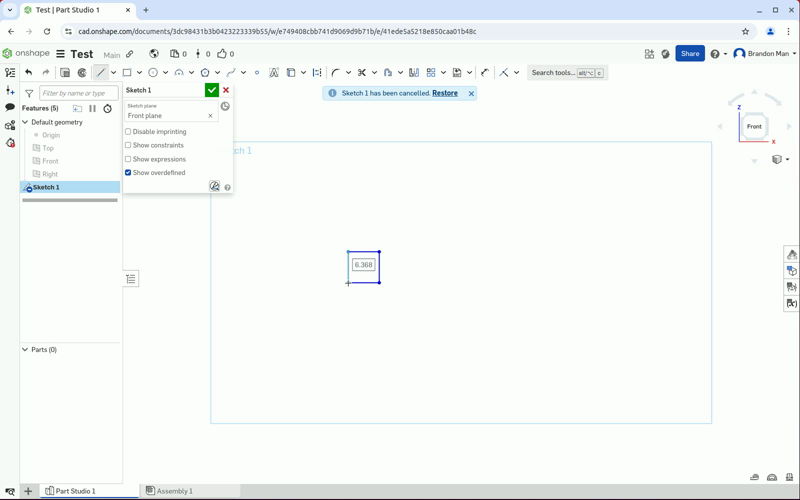
key(esc)
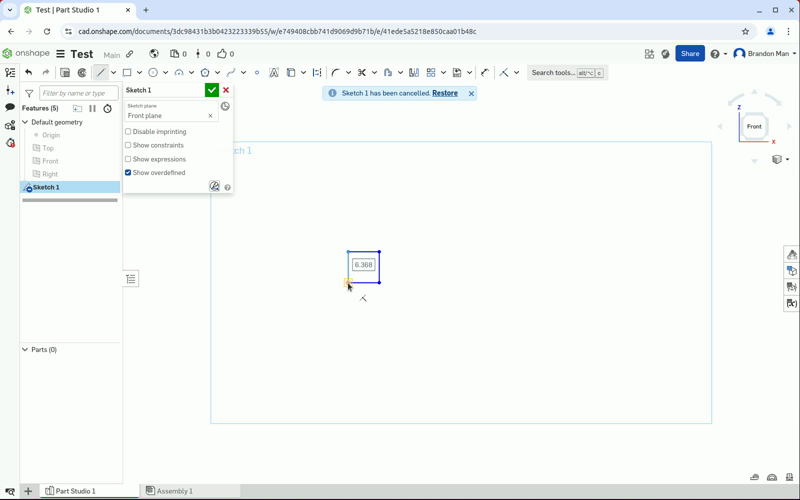
mouse_move(369, 257)
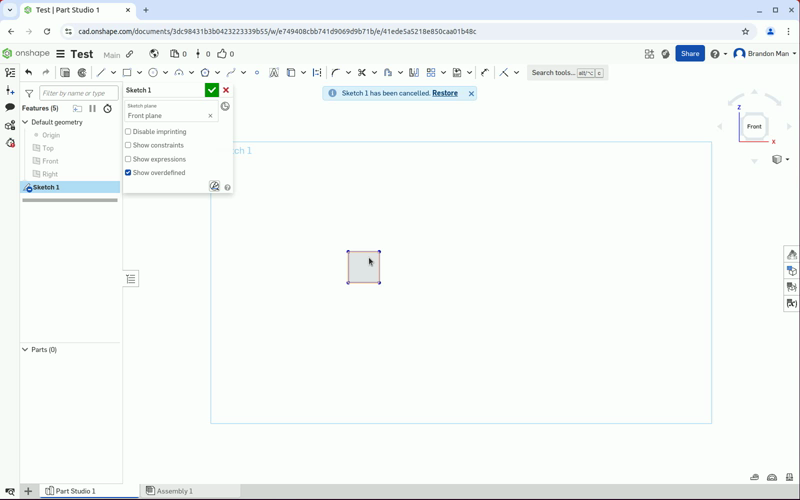
scroll(6)
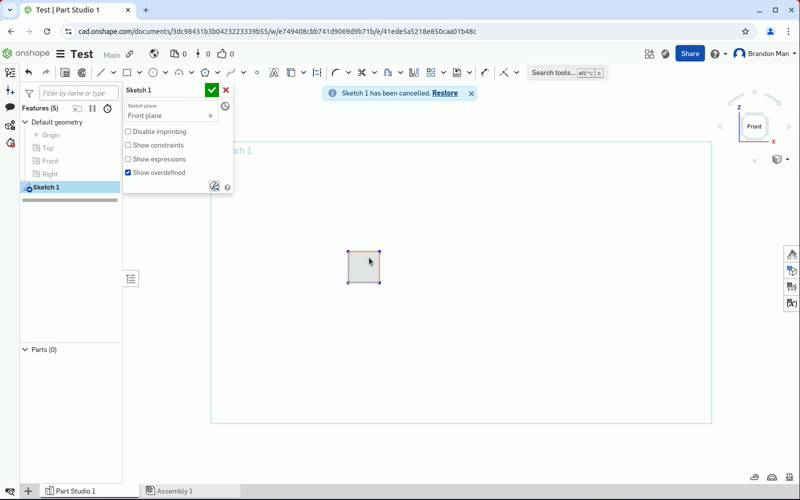
scroll(6)
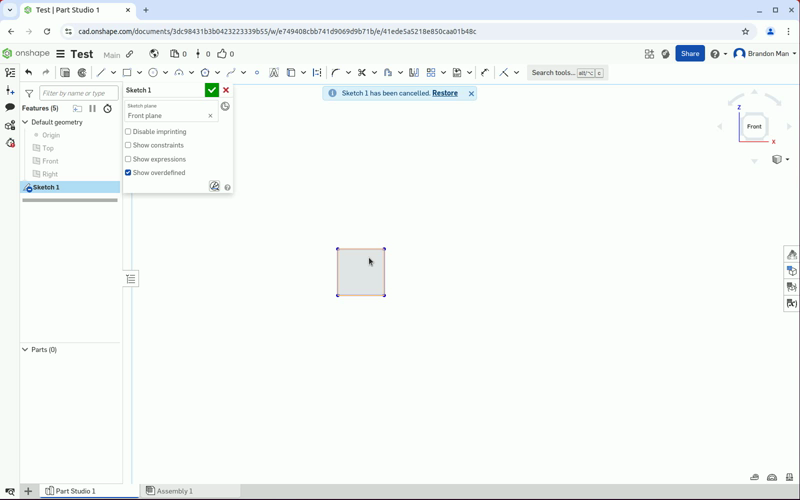
scroll(6)
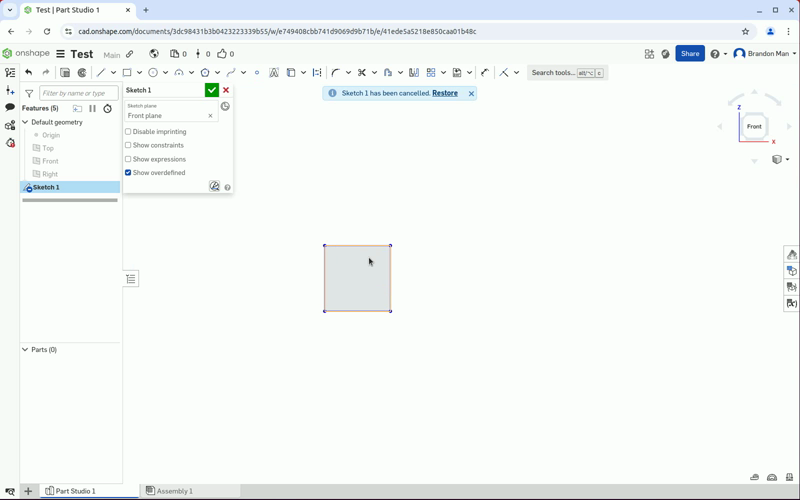
scroll(6)
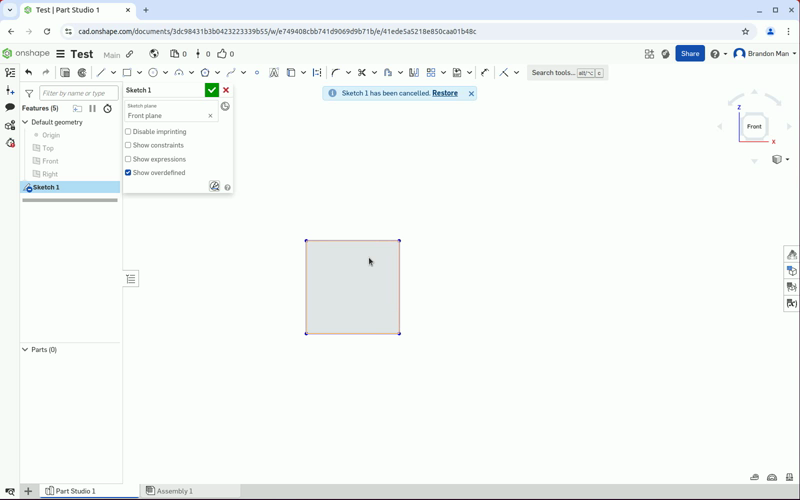
scroll(6)
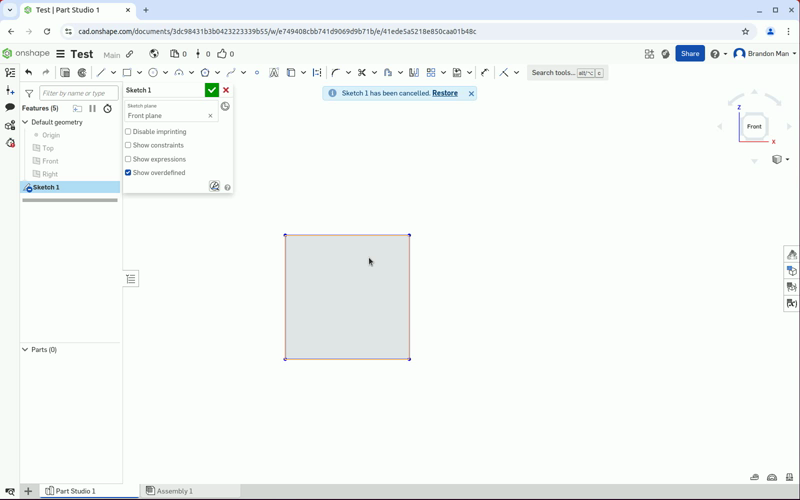
scroll(6)
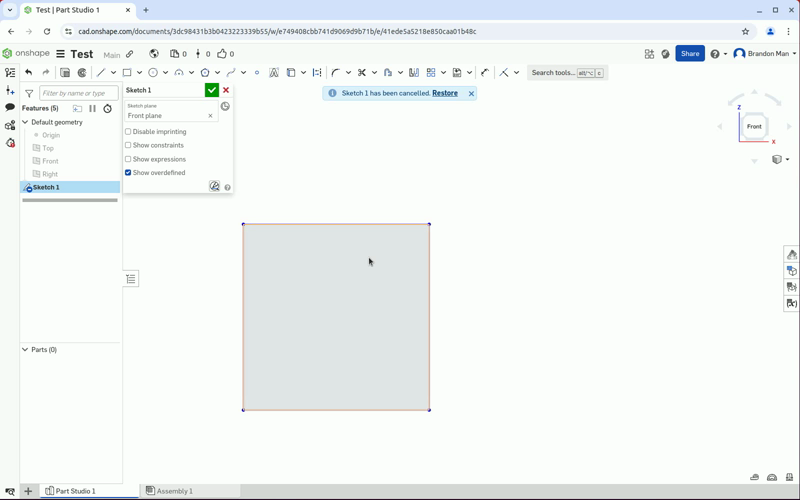
scroll(6)
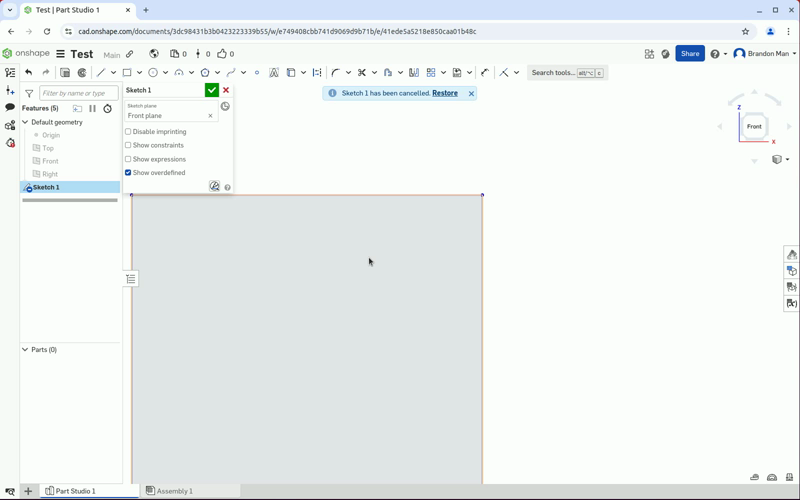
click(369, 257)
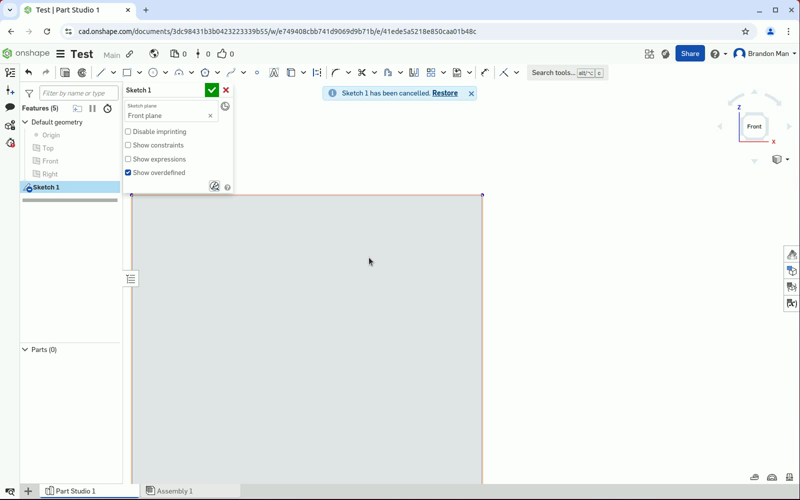
scroll(-6)
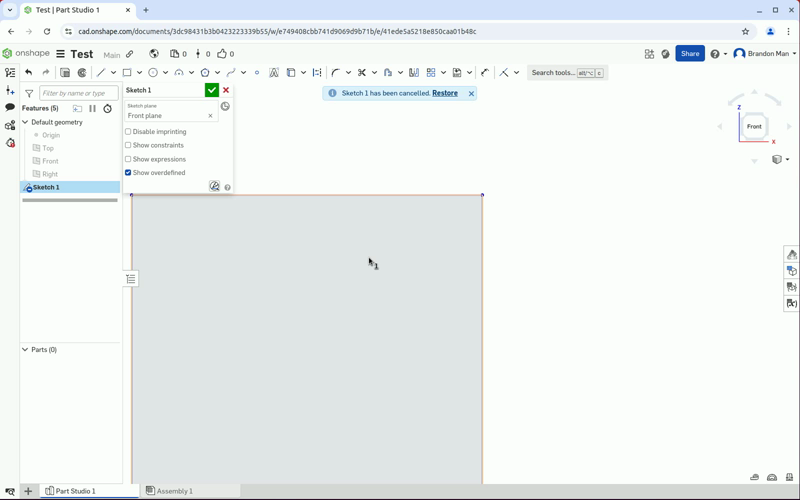
scroll(-6)
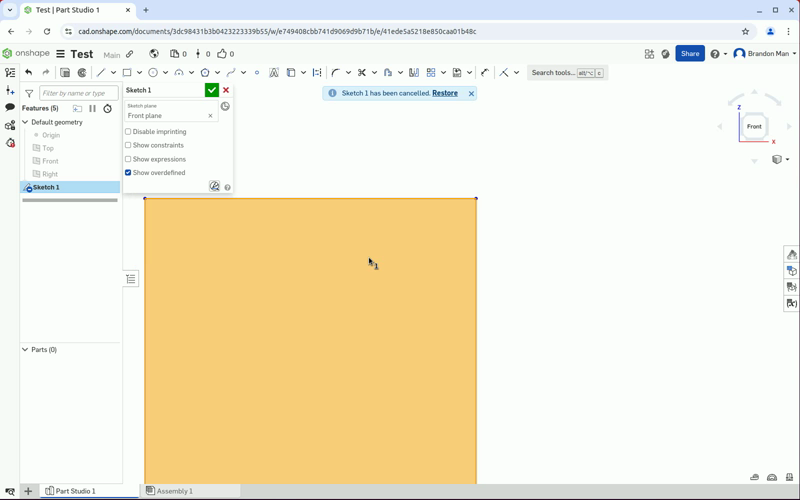
scroll(-6)
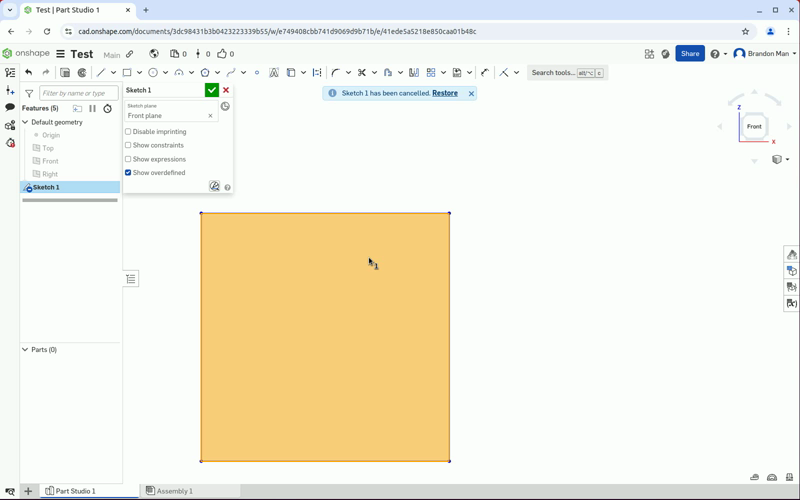
scroll(-6)
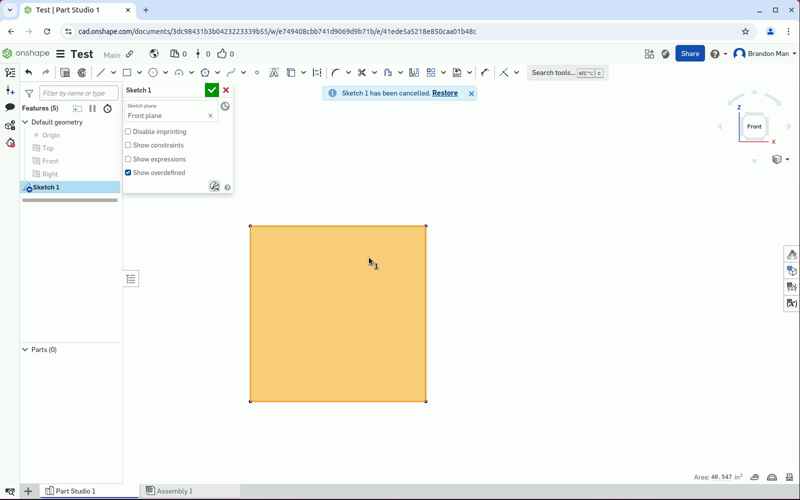
scroll(-6)
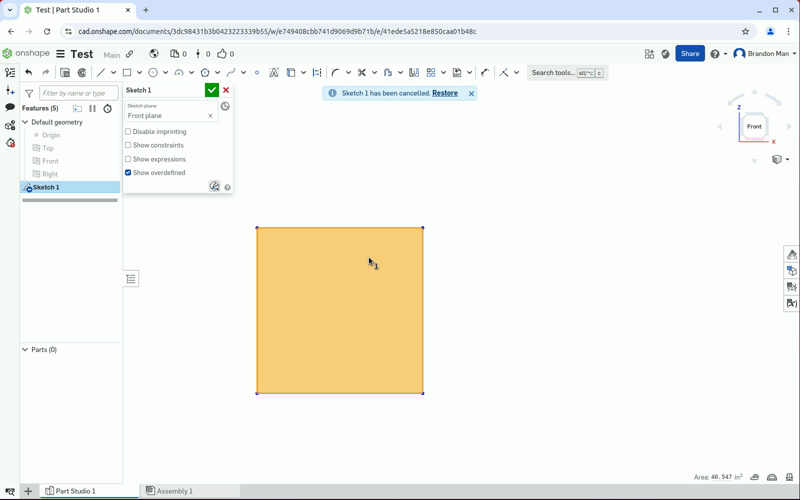
scroll(-6)
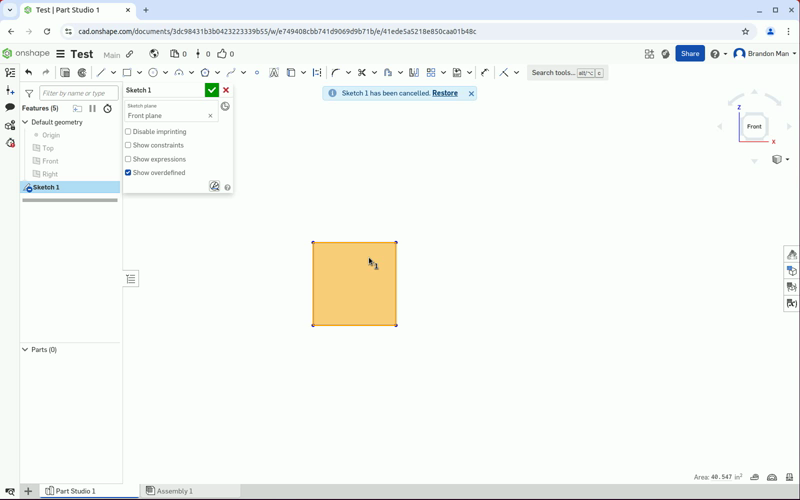
scroll(-6)
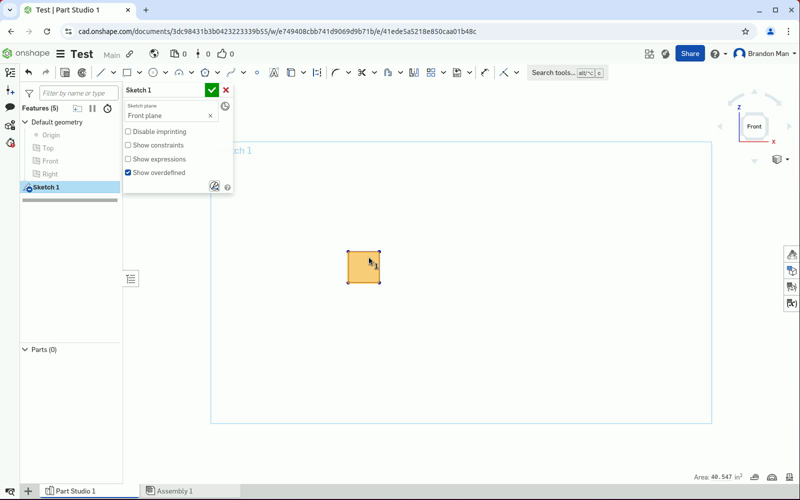
mouse_move(73, 352)
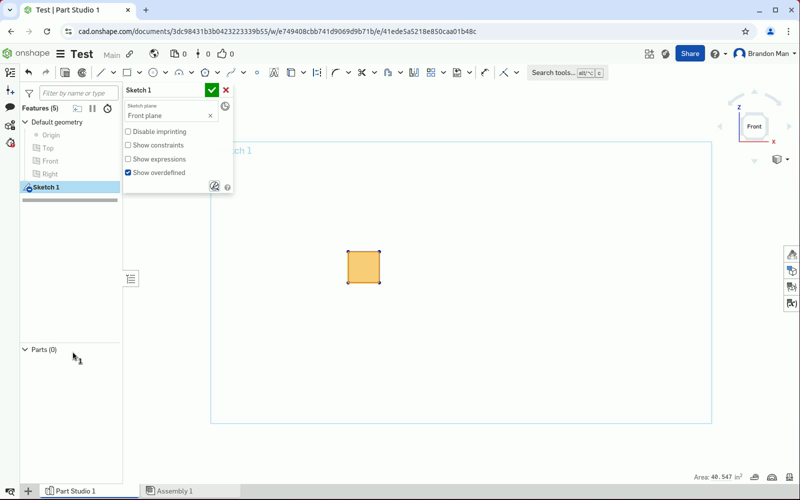
key(shift+y)
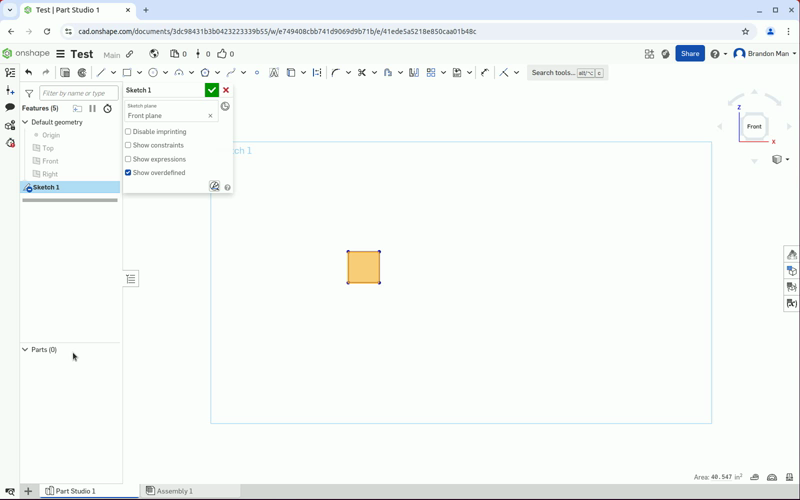
key(shift+e)
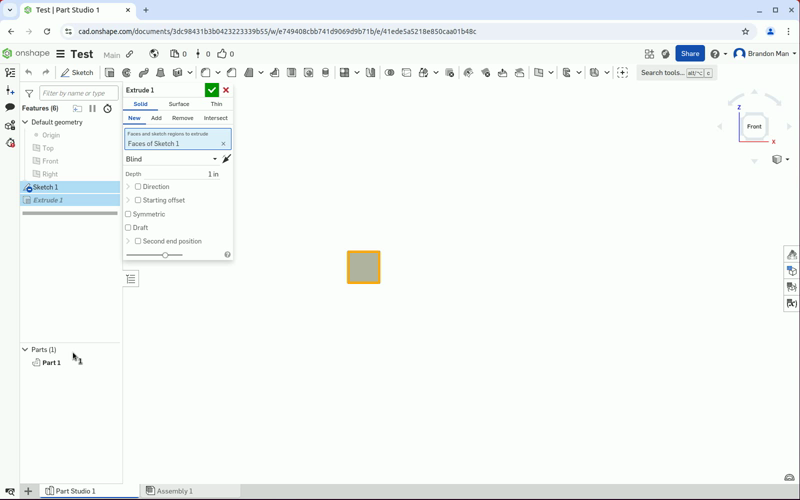
mouse_move(143, 106)
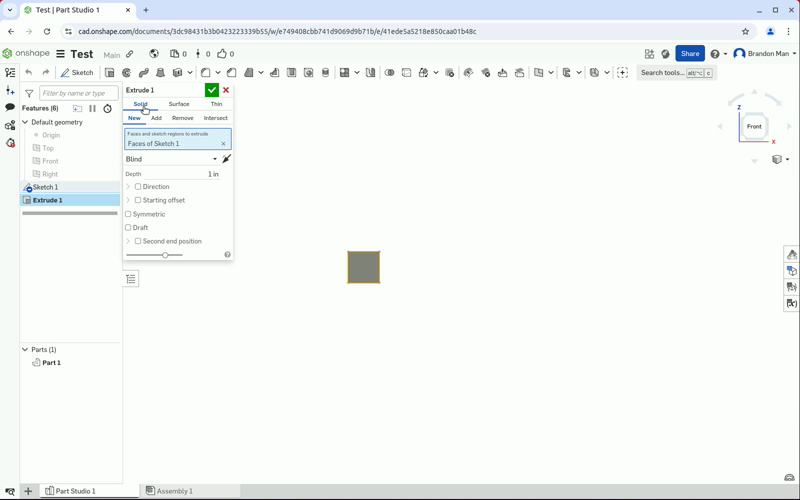
click(143, 106)
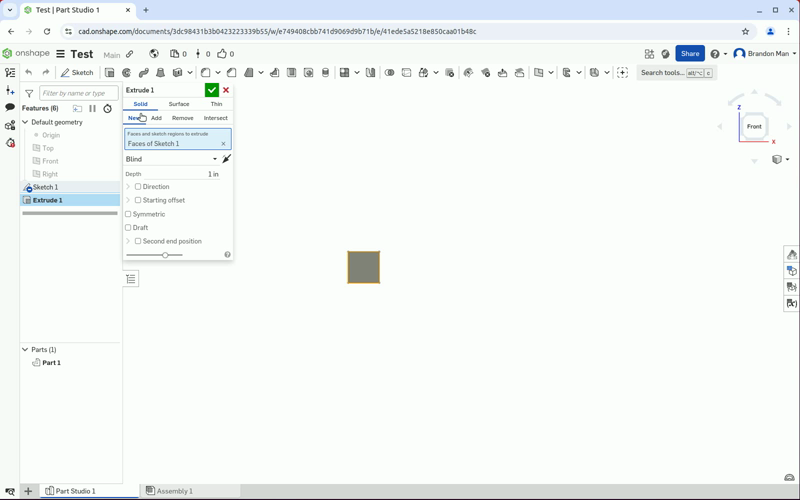
mouse_move(137, 120)
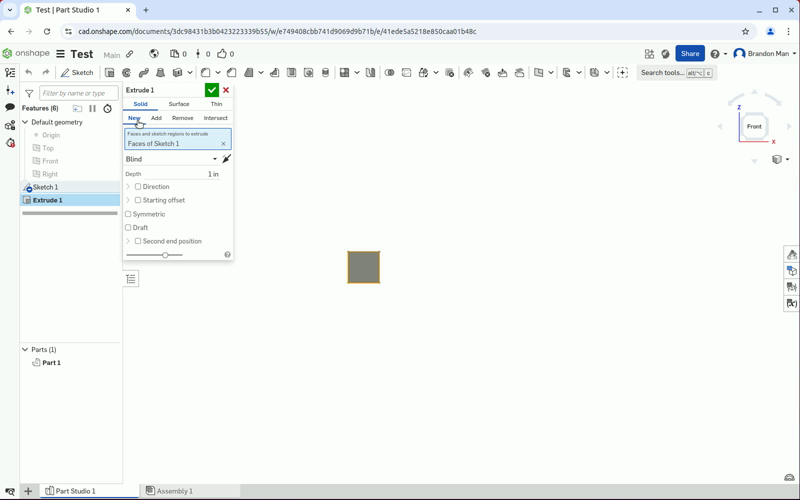
click(137, 120)
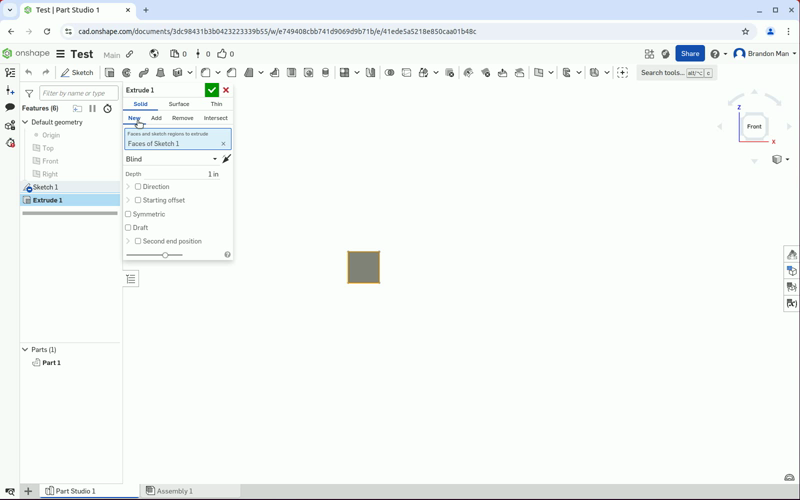
key(tab, 4)
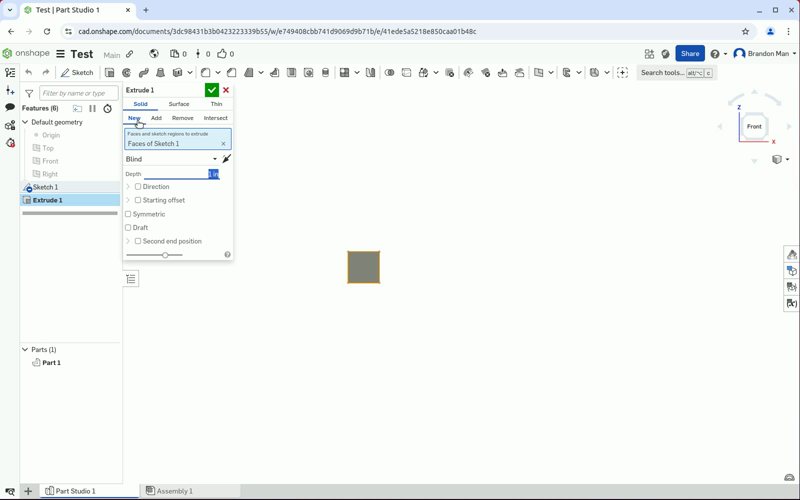
text(6.258)
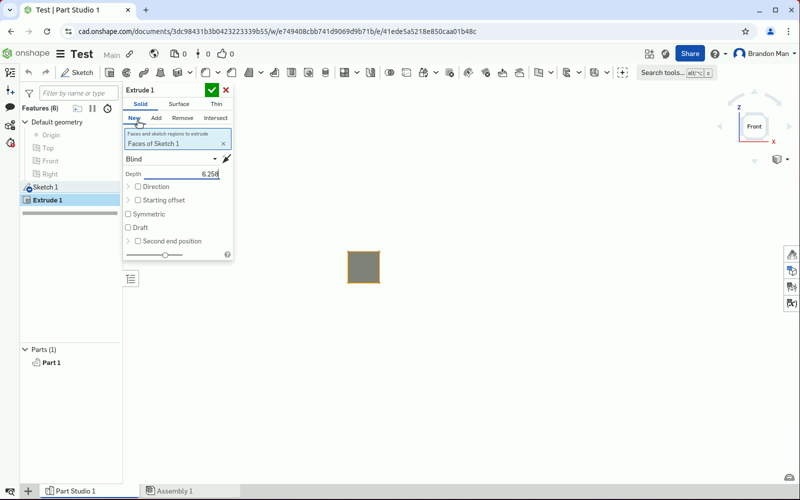
key(enter)
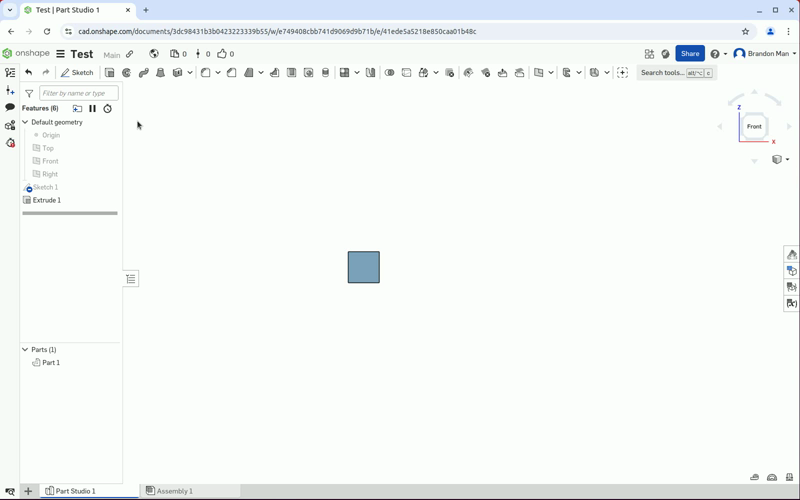
key(shift+h)
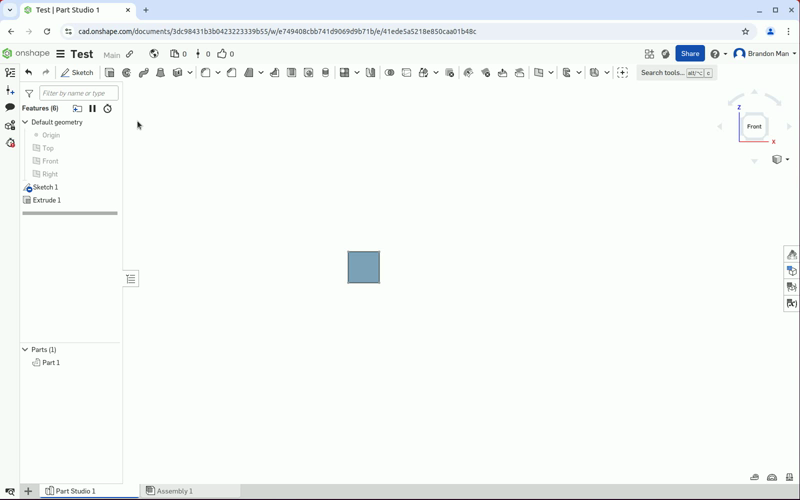
key(shift+h)
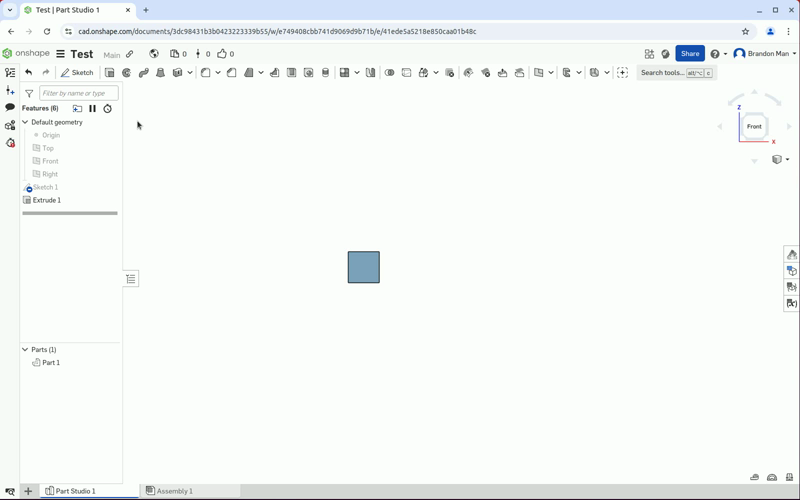
mouse_move(73, 189)
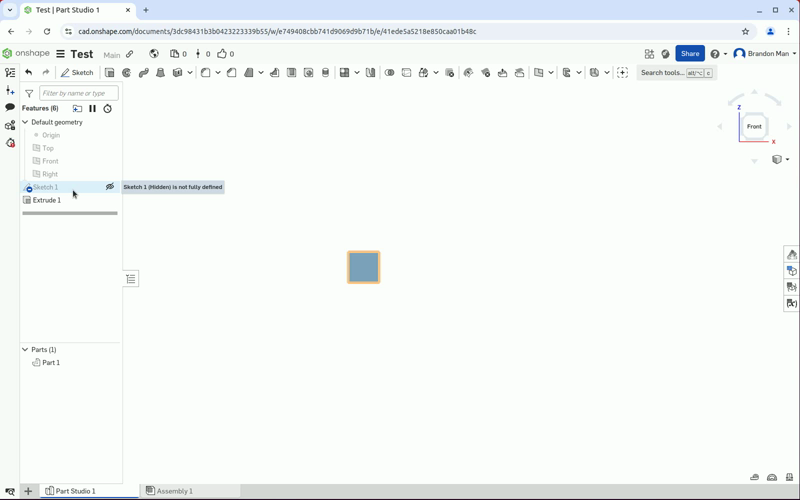
click(73, 189)
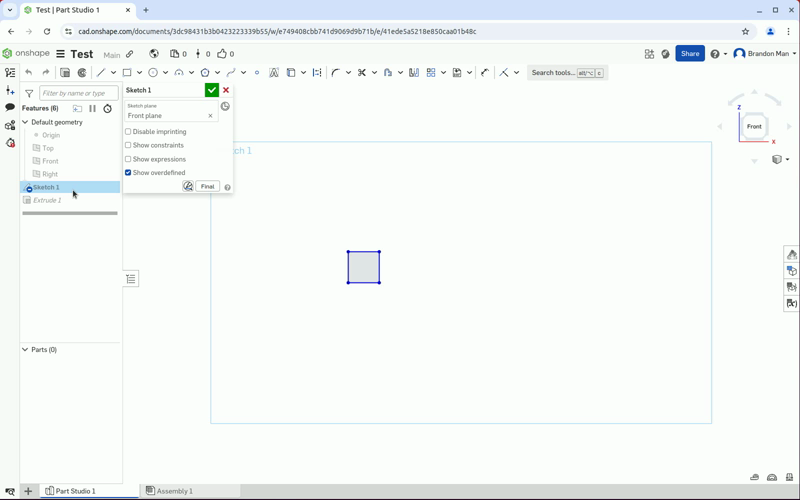
mouse_move(229, 92)
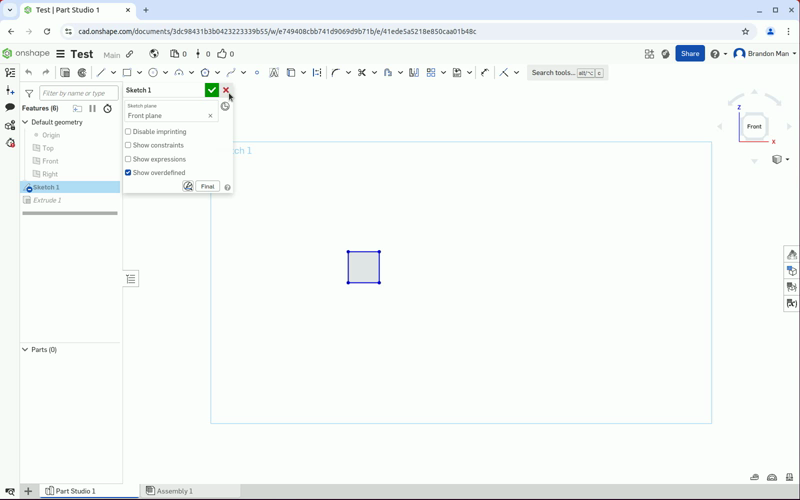
click(229, 92)
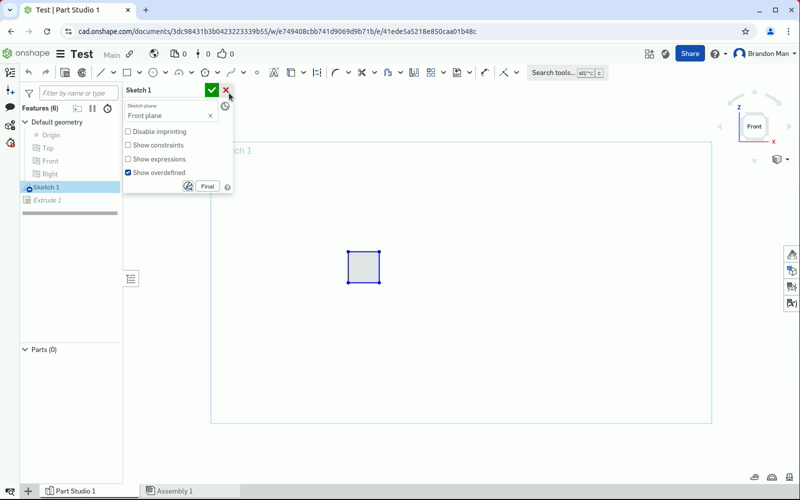
key(shift+s)
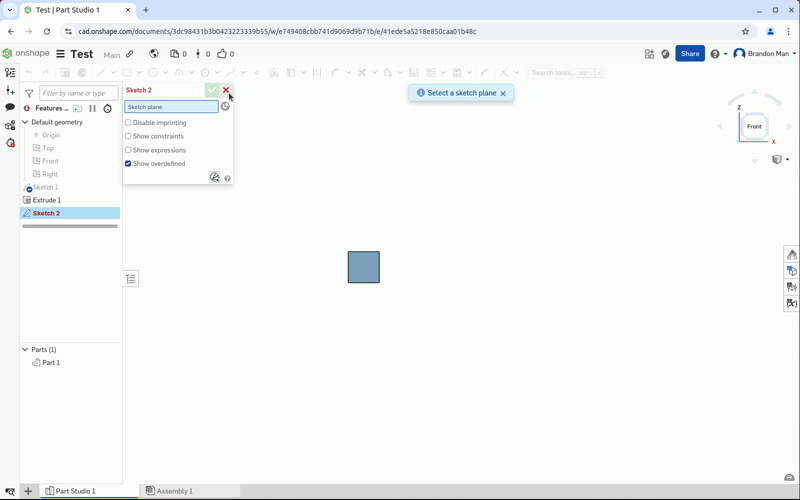
mouse_move(73, 163)
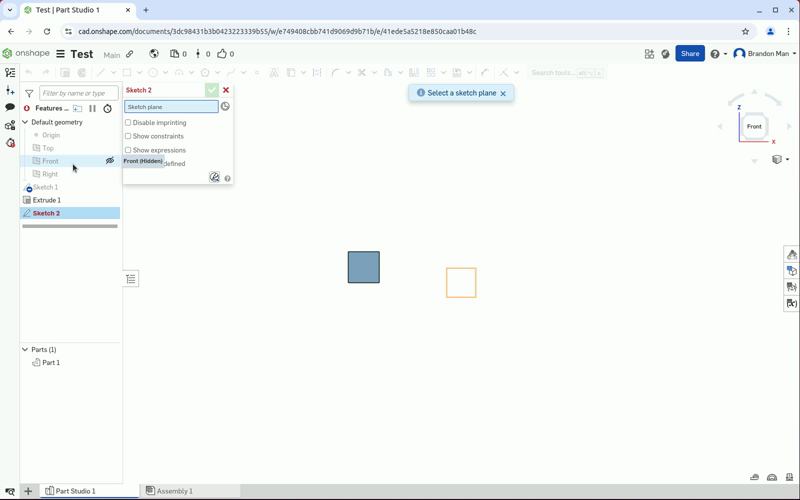
click(73, 163)
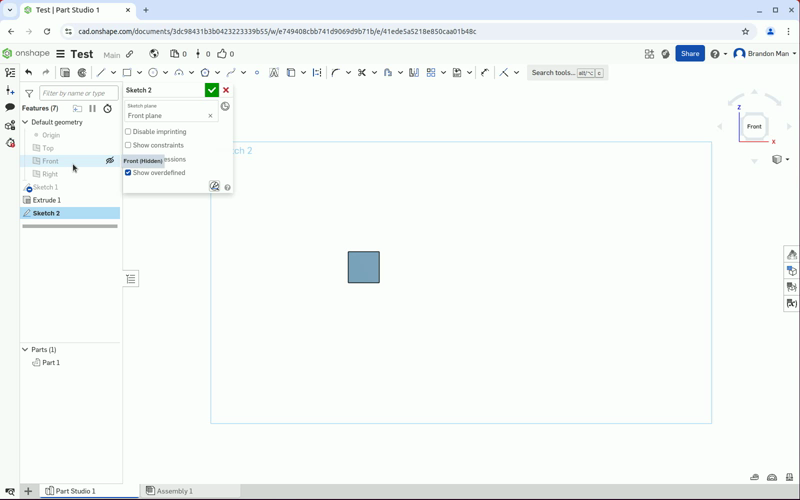
mouse_move(73, 352)
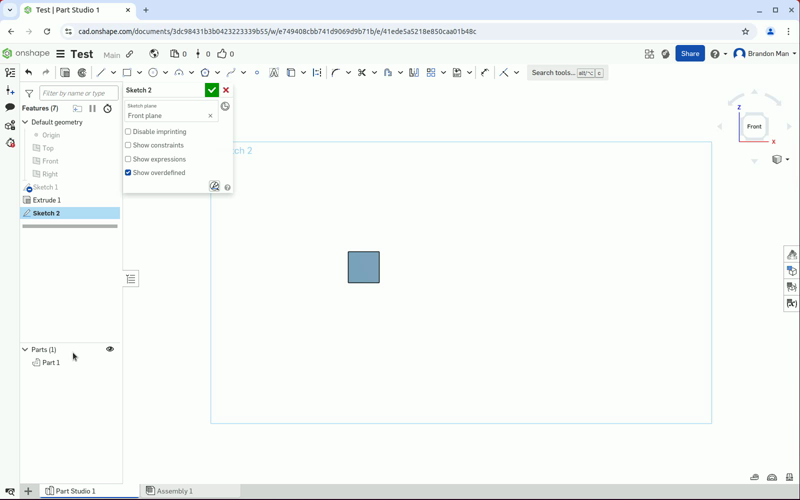
key(y)
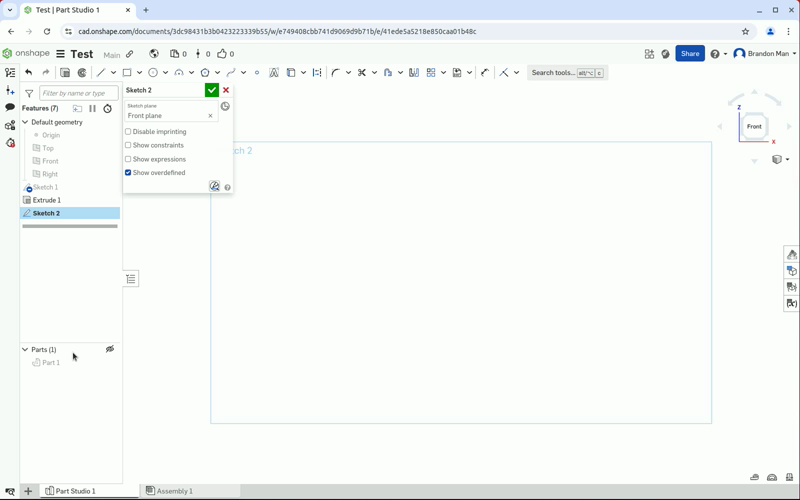
key(l)
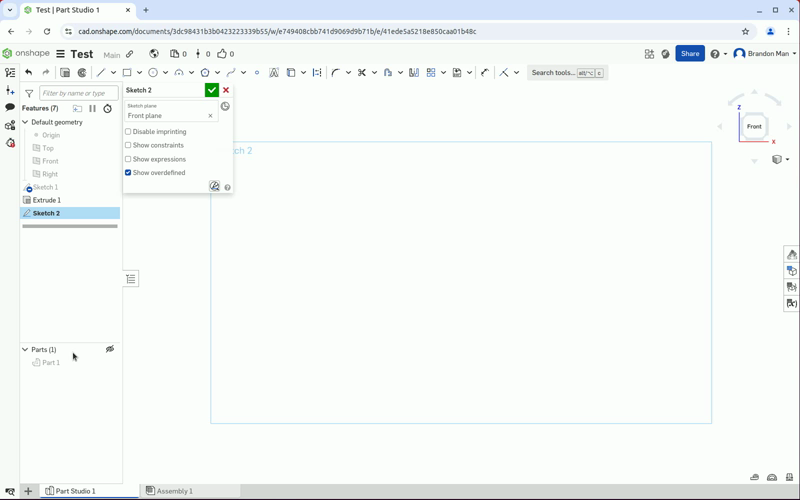
key_down(shift)
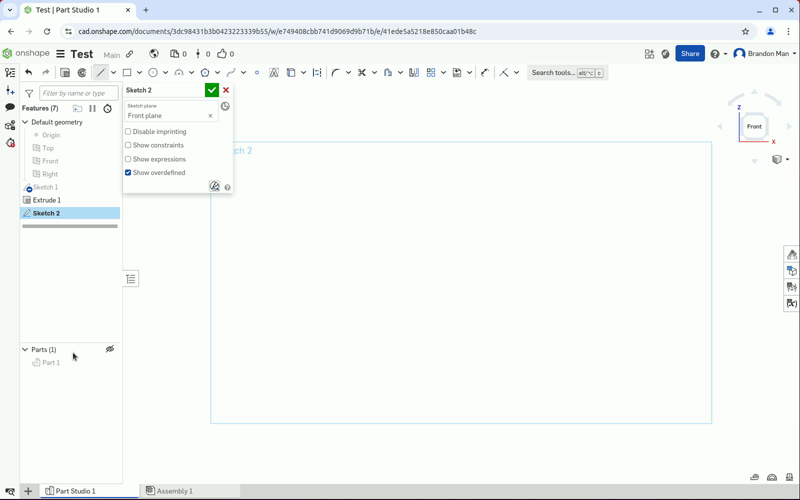
mouse_move(377, 282)
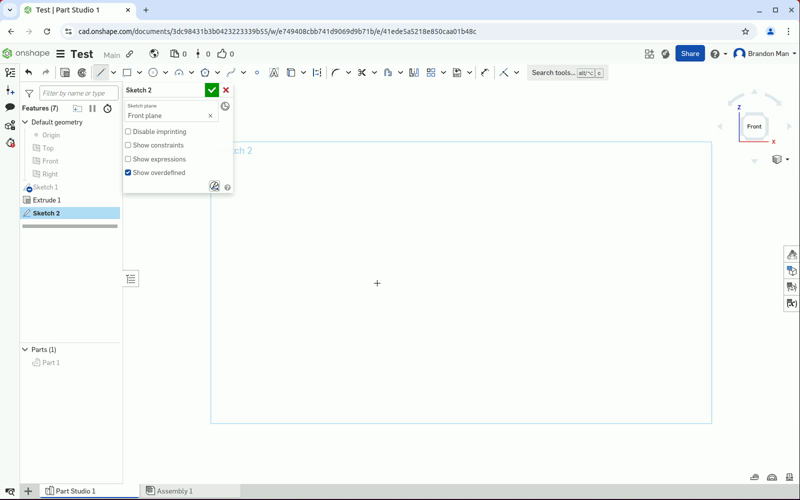
click(377, 282)
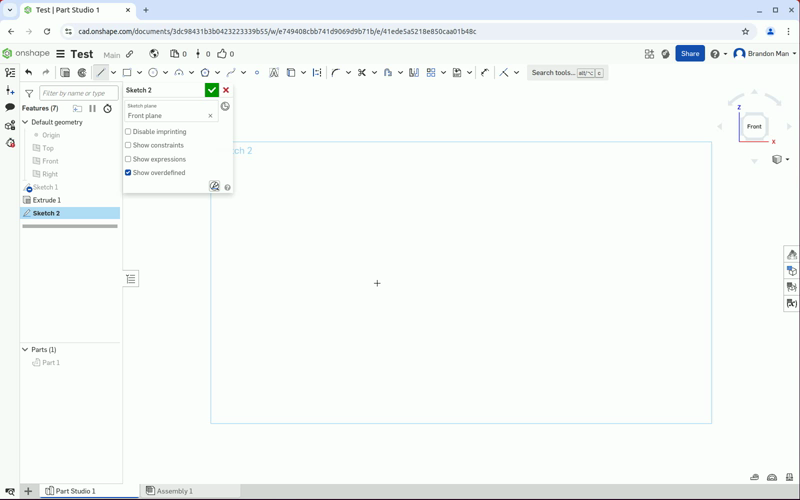
key_up(shift)
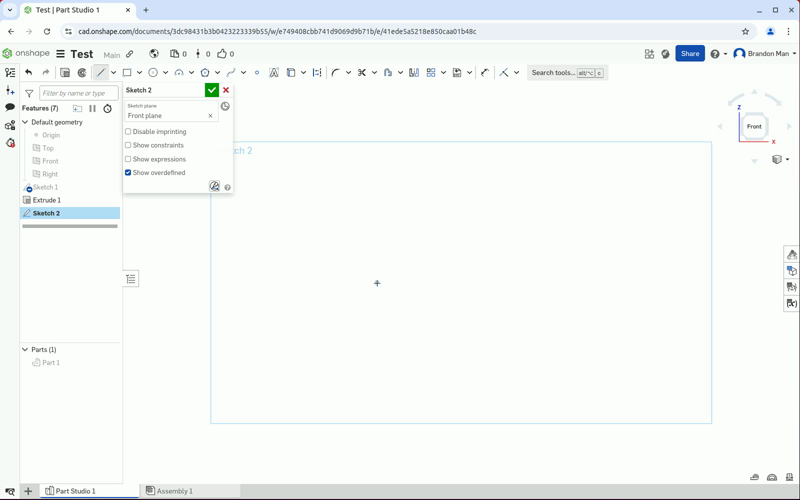
key_down(shift)
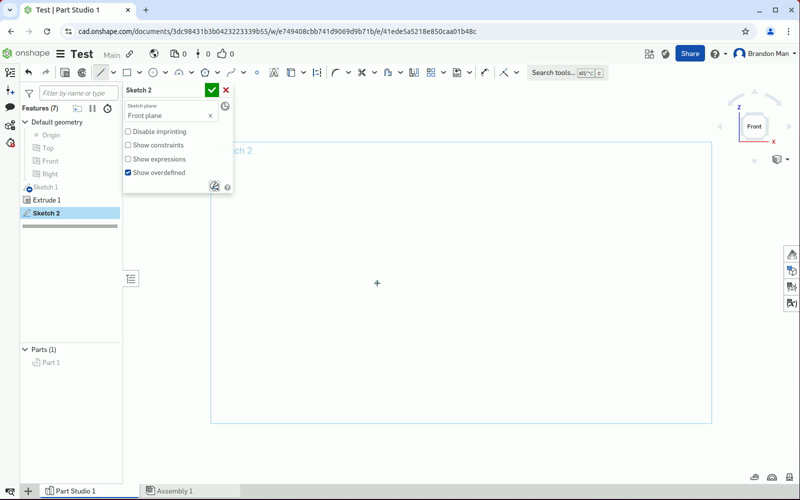
mouse_move(438, 282)
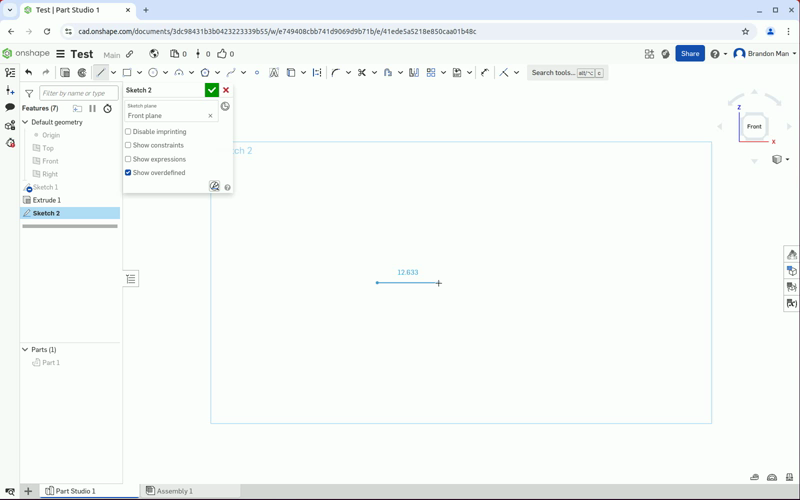
click(438, 282)
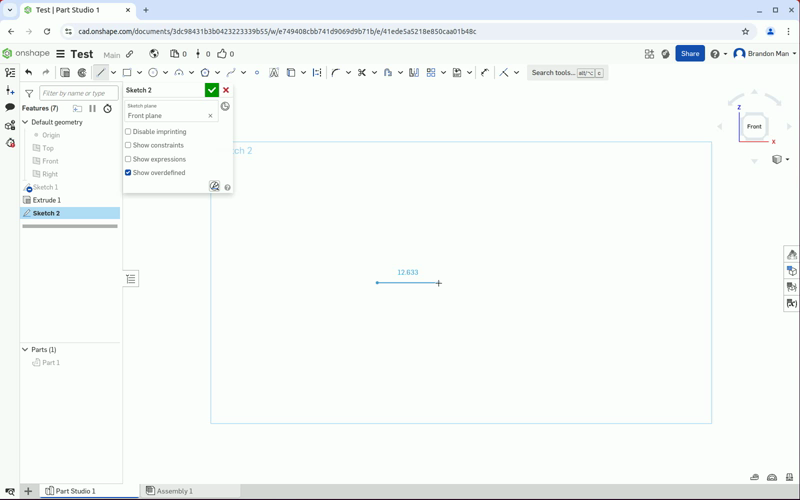
key_up(shift)
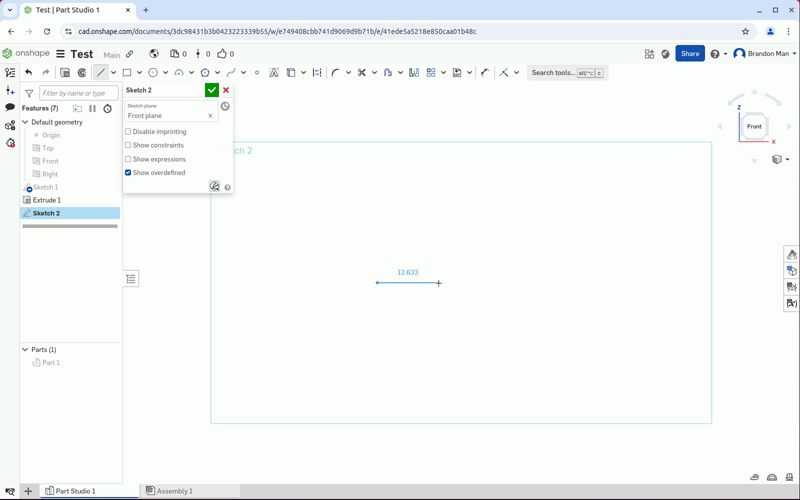
key_down(shift)
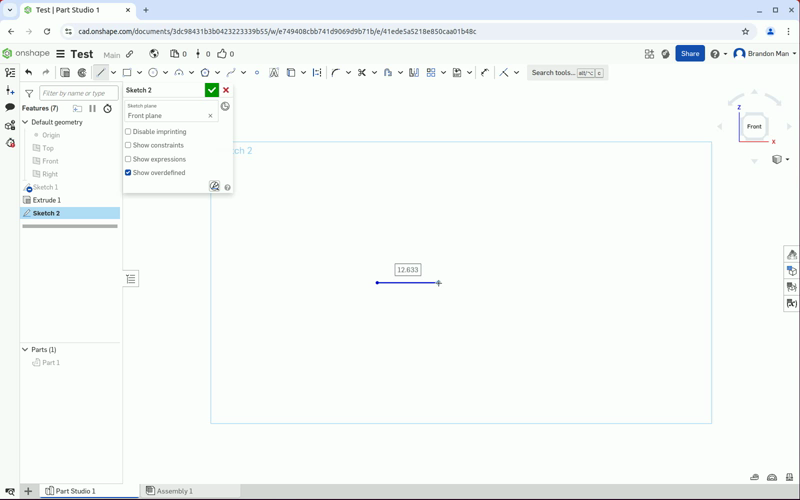
mouse_move(468, 282)
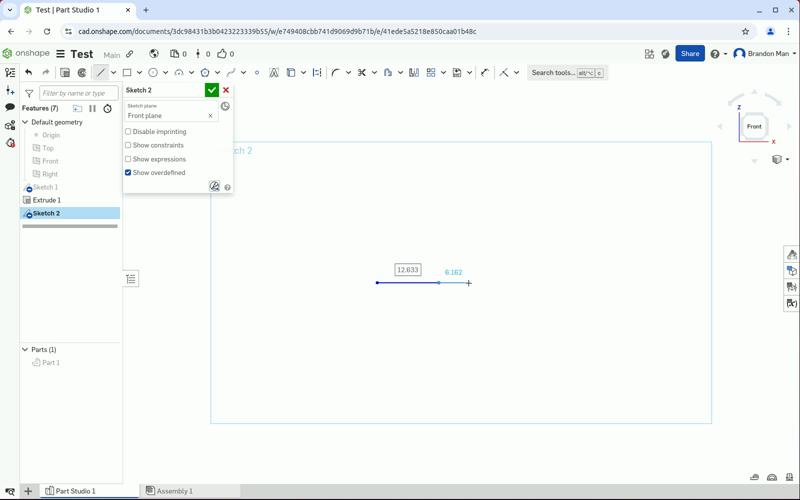
mouse_move(438, 251)
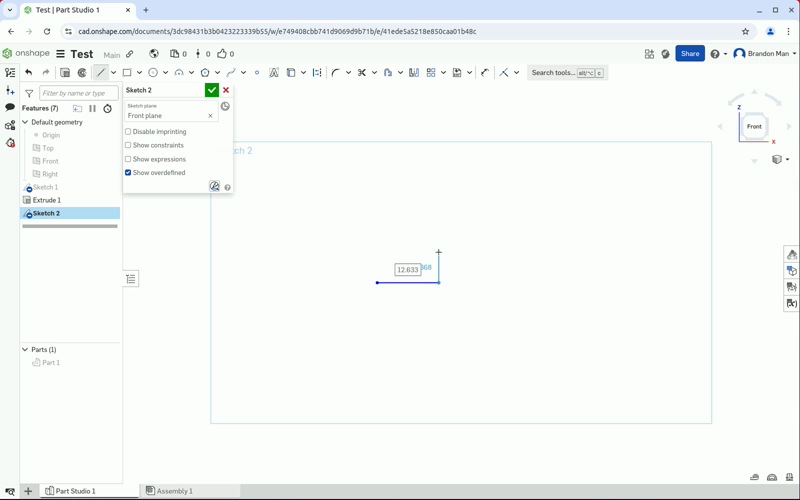
click(438, 251)
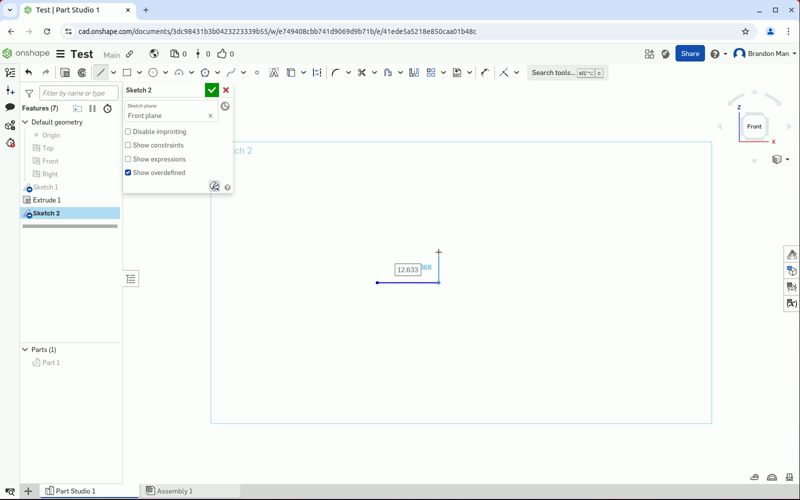
key_up(shift)
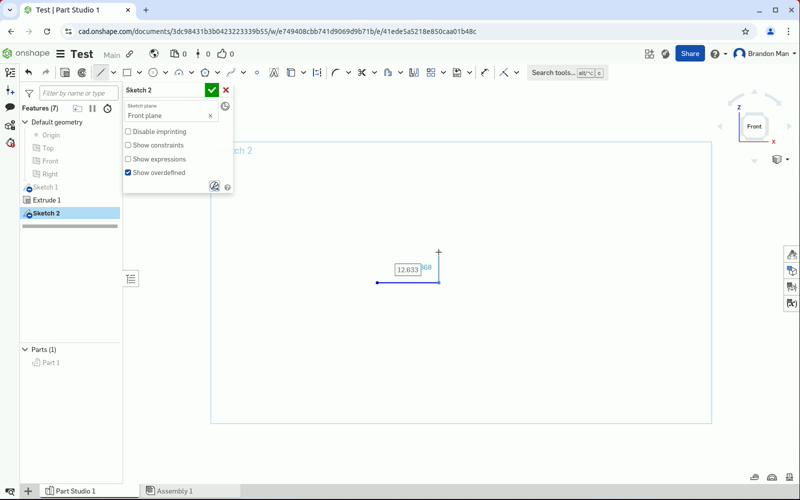
key_down(shift)
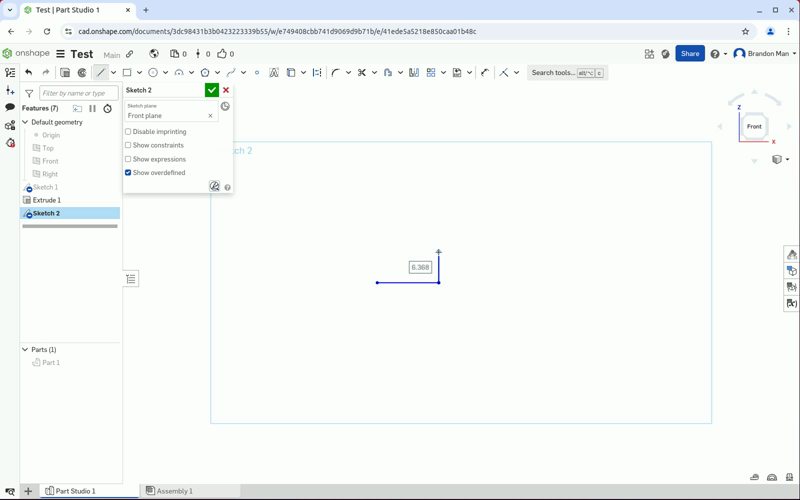
mouse_move(377, 251)
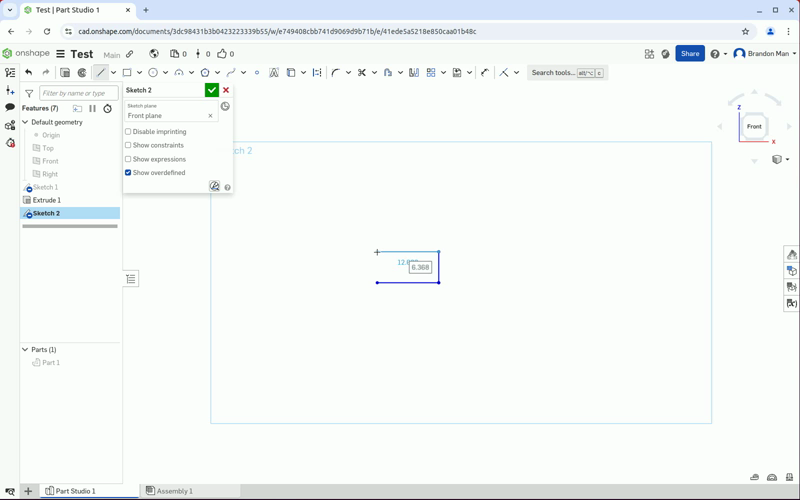
click(377, 251)
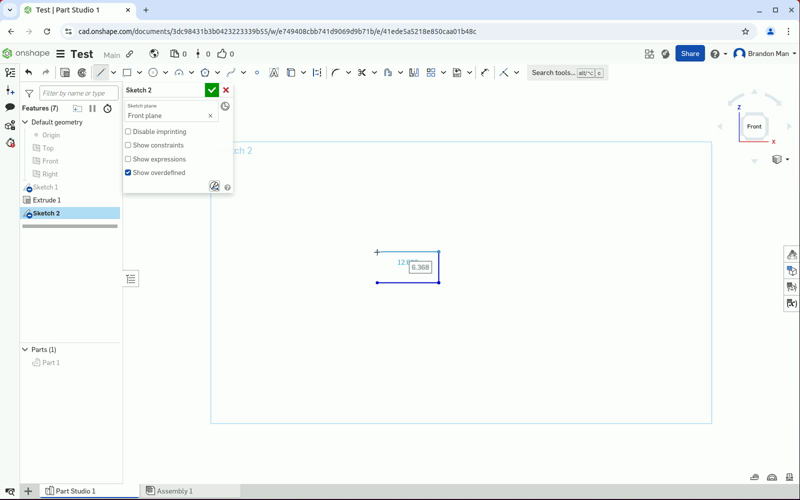
key_up(shift)
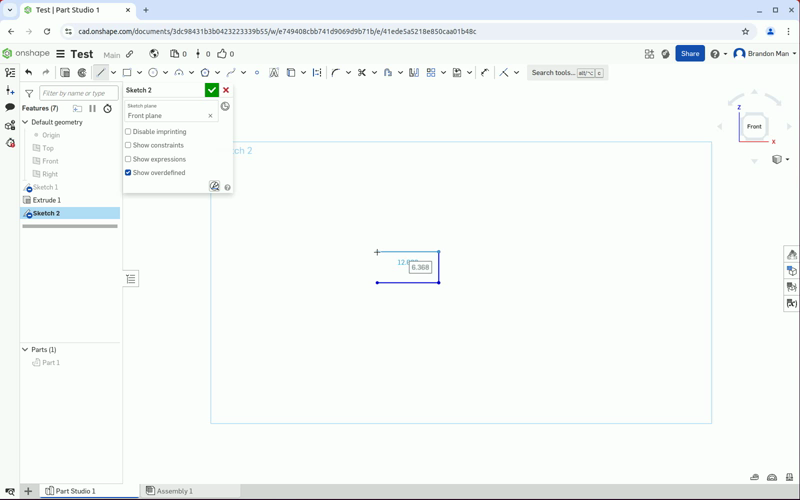
mouse_move(407, 251)
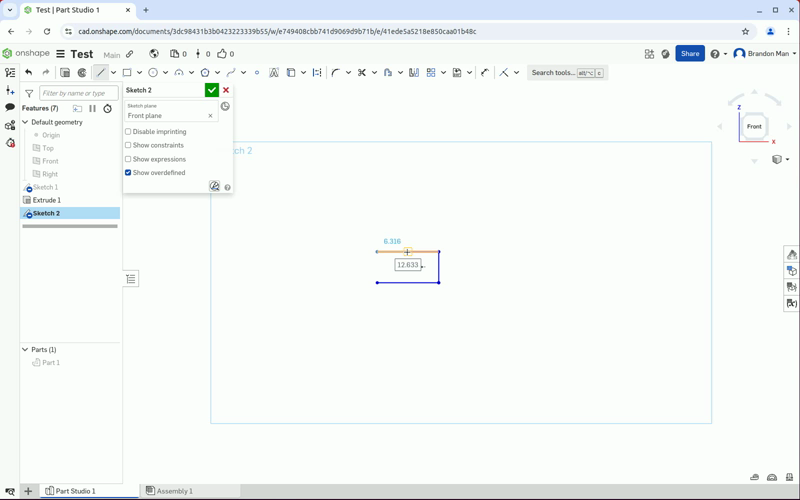
key_down(shift)
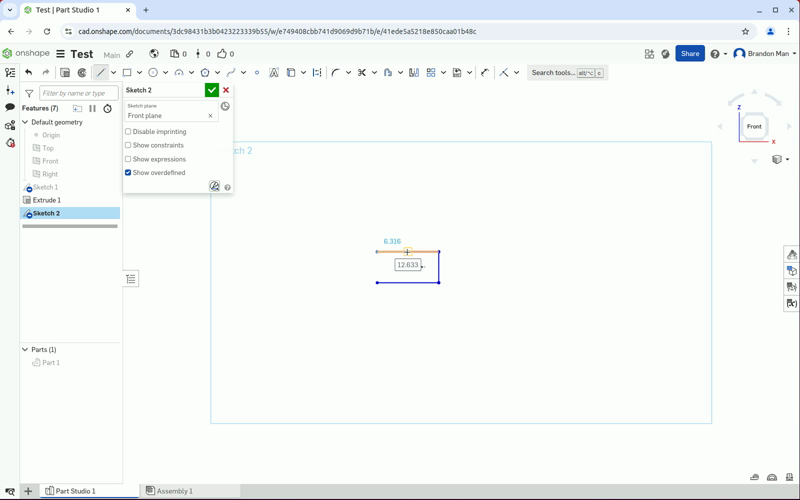
mouse_move(377, 282)
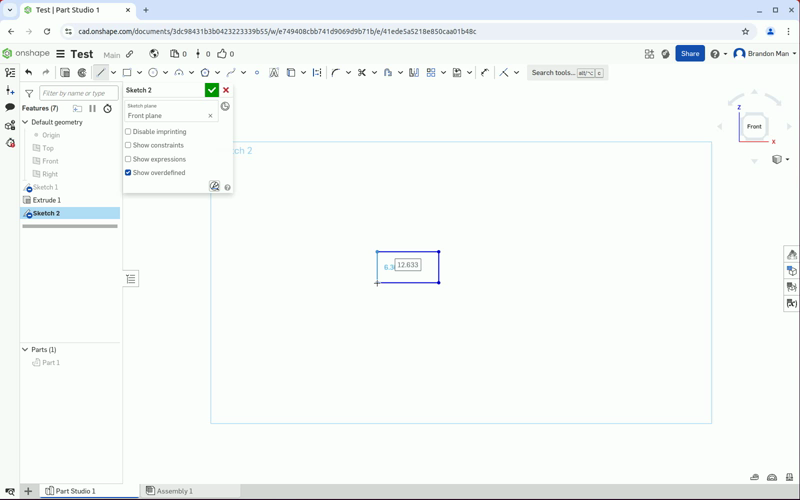
key_up(shift)
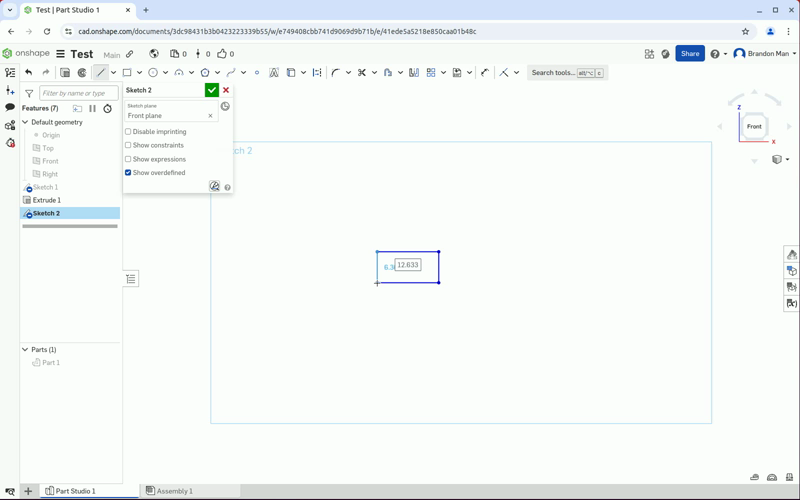
click(377, 282)
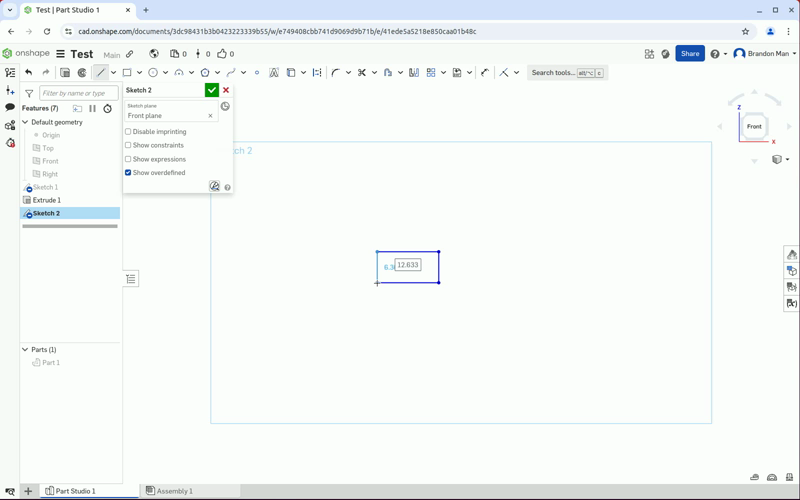
key(esc)
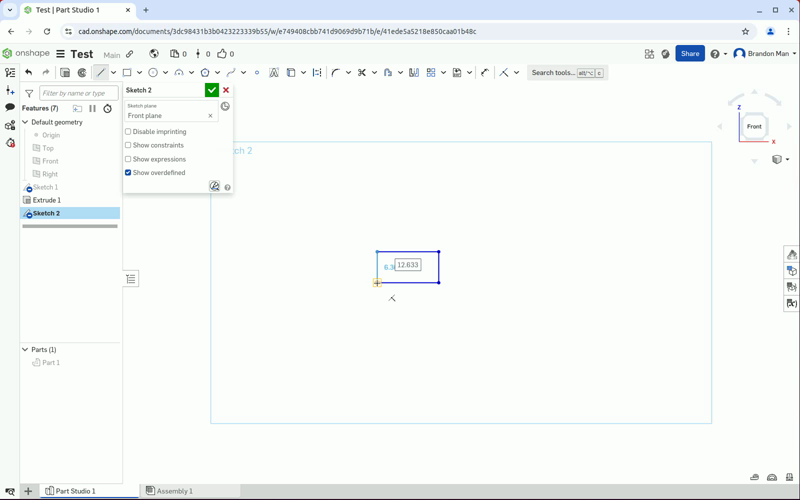
mouse_move(424, 256)
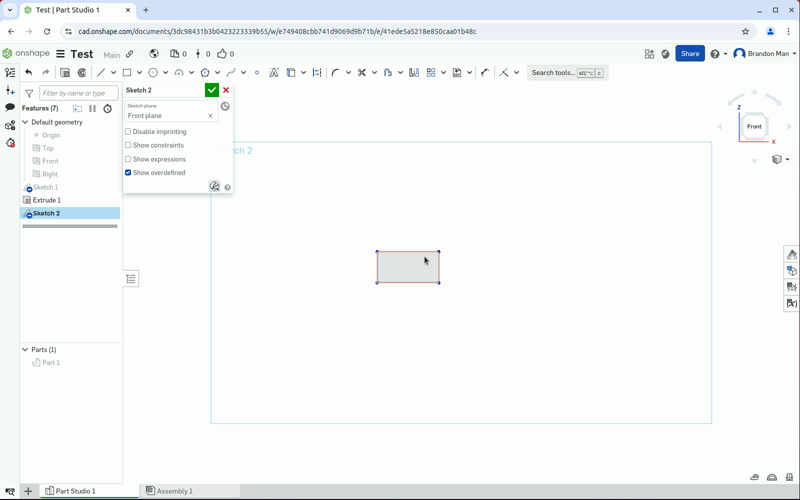
click(424, 256)
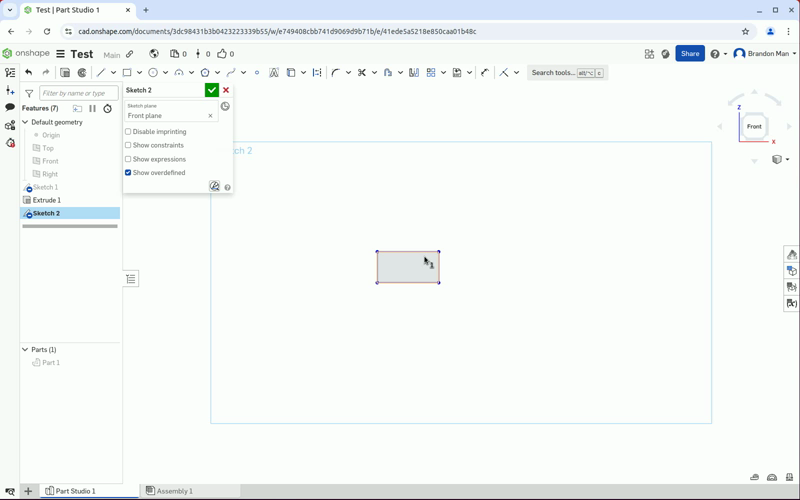
mouse_move(73, 352)
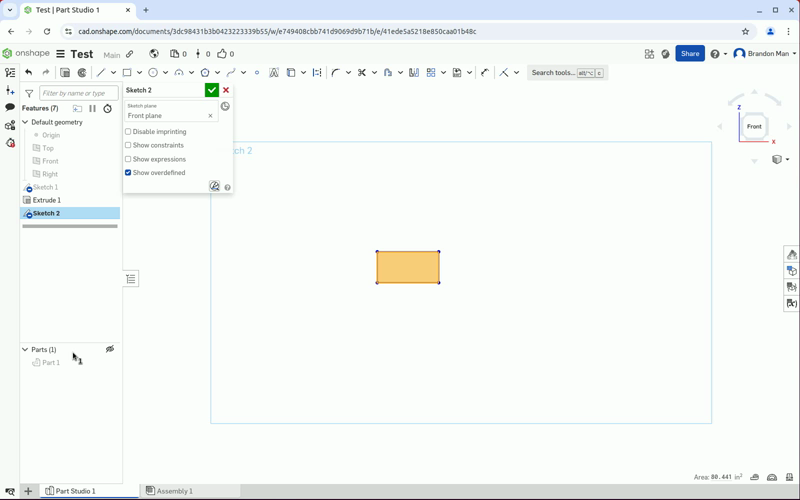
key(shift+y)
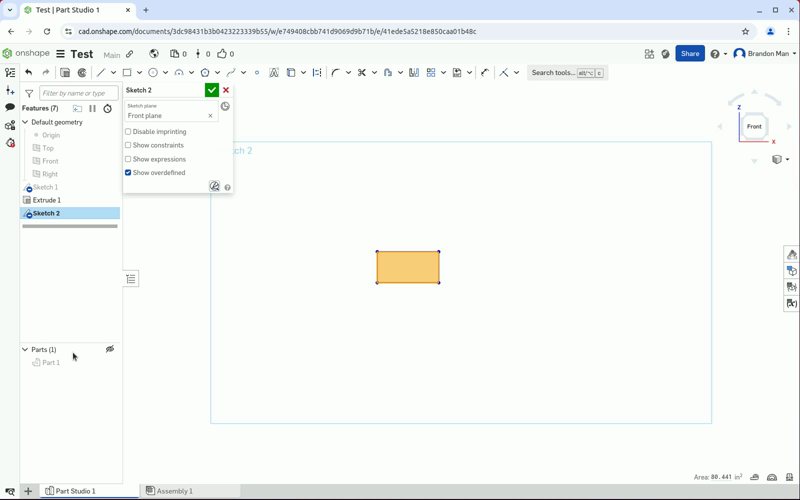
key(shift+e)
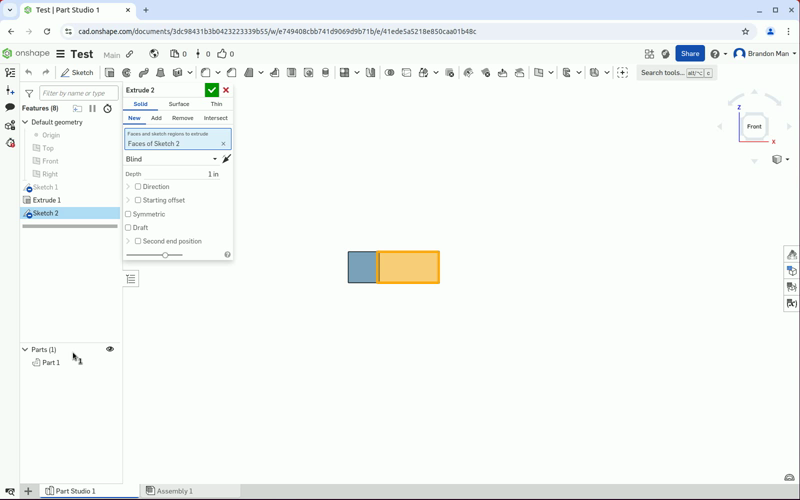
mouse_move(143, 106)
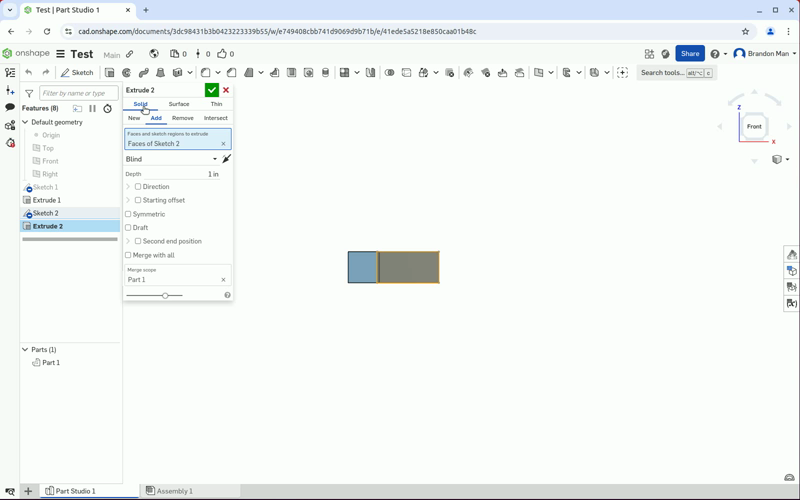
click(143, 106)
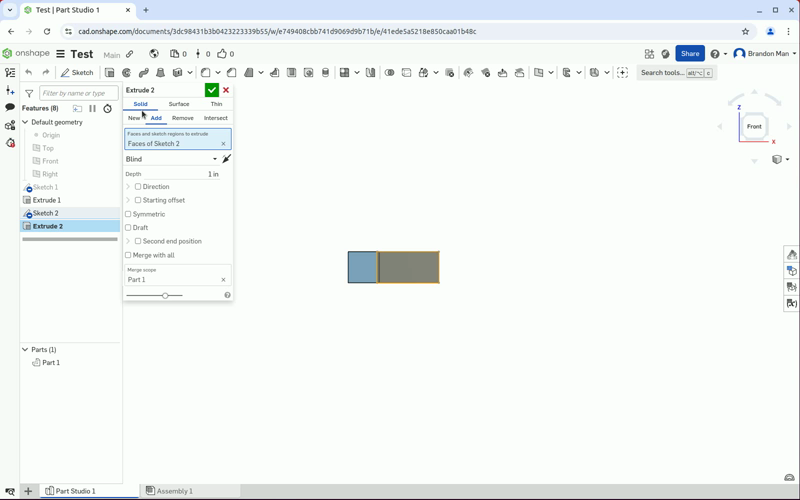
mouse_move(137, 120)
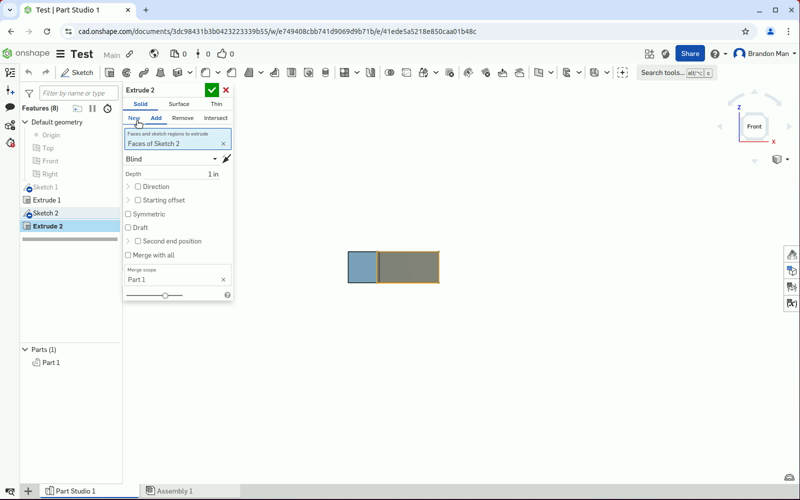
click(137, 120)
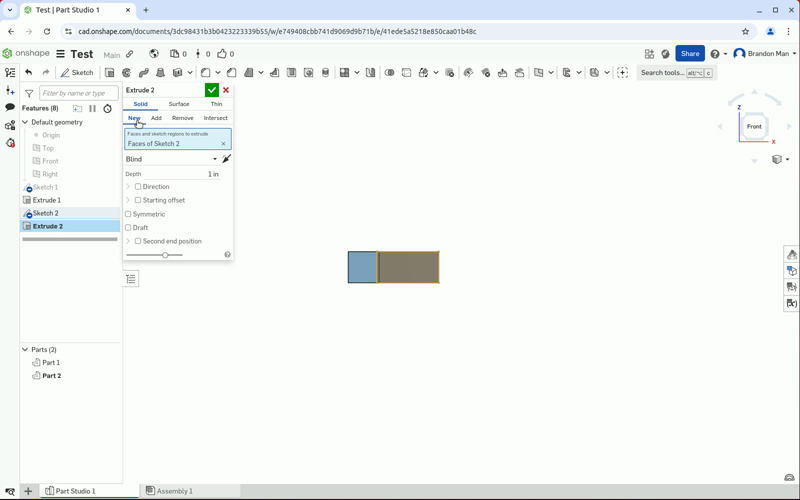
key(tab, 4)
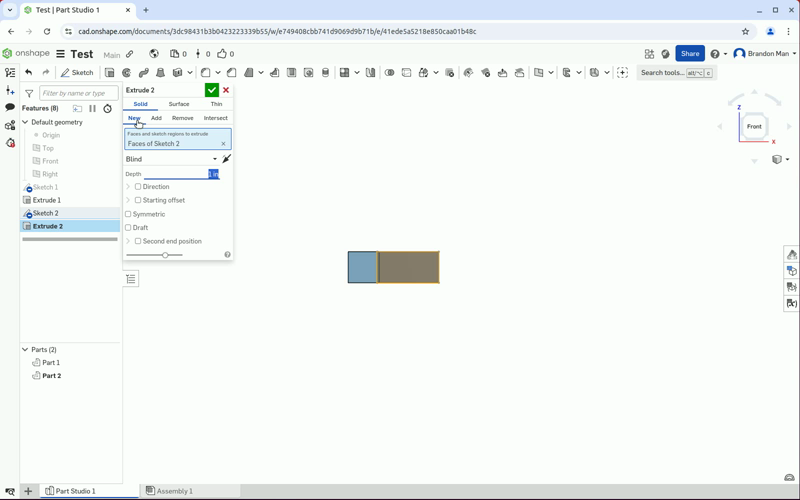
text(12.517)
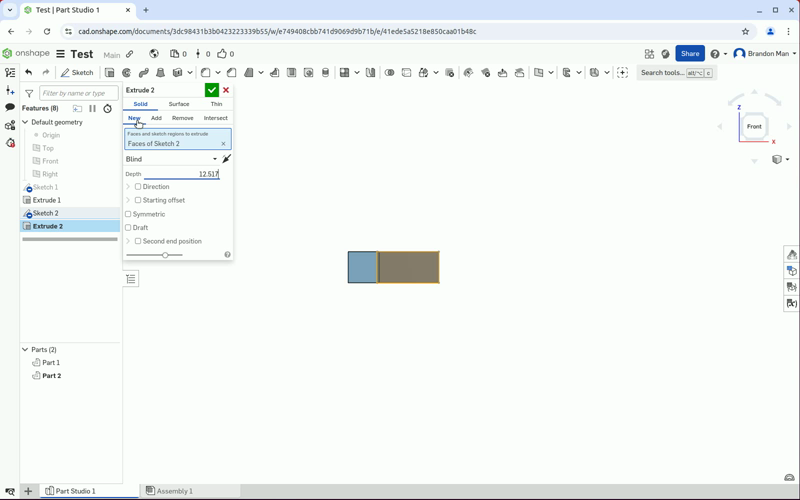
key(enter)
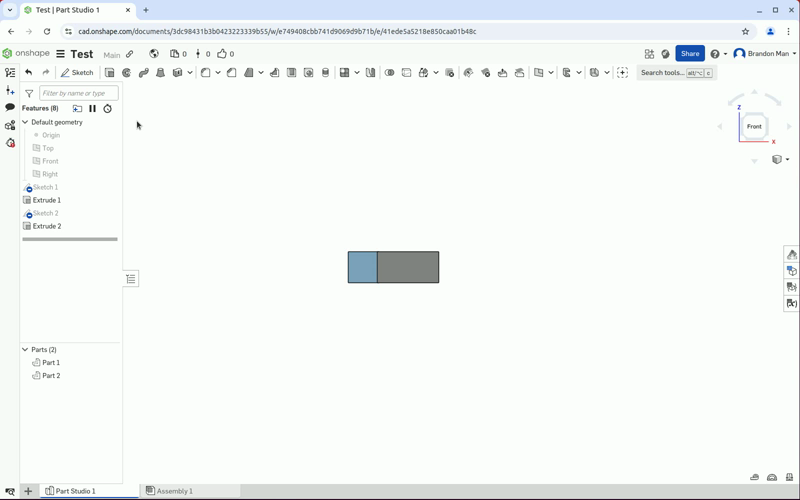
key(shift+h)
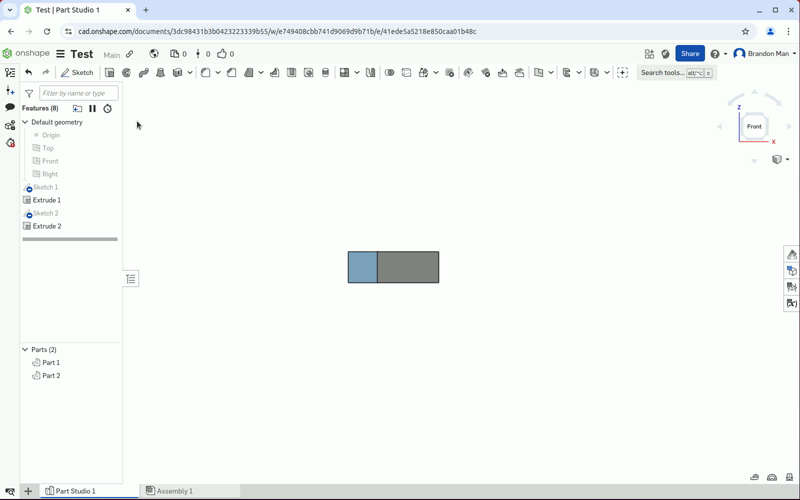
key(shift+h)
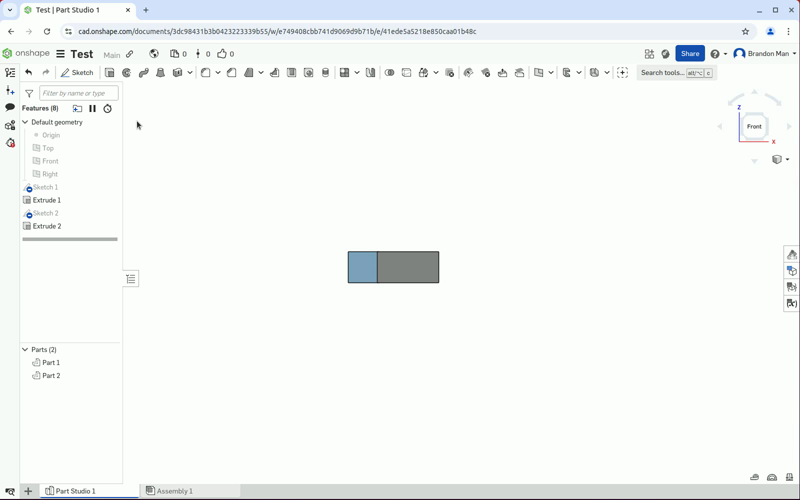
mouse_move(73, 189)
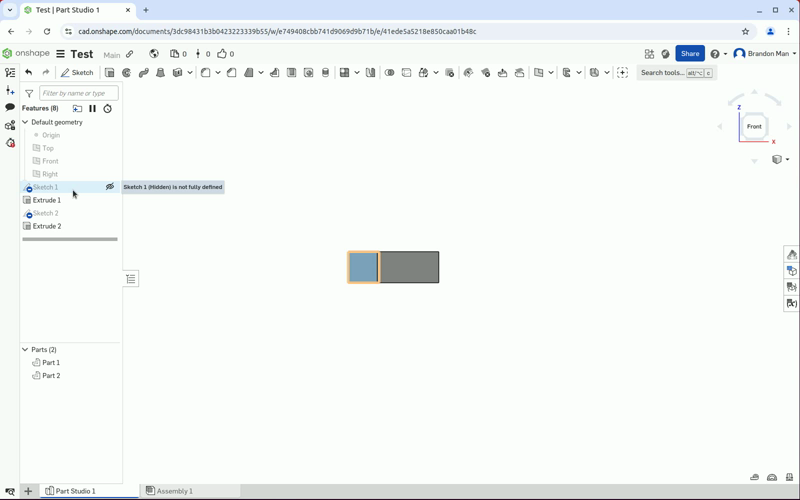
click(73, 189)
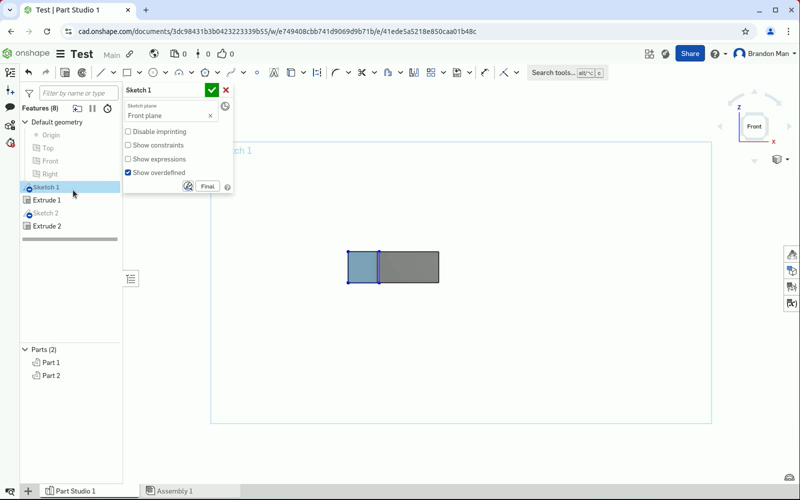
mouse_move(229, 92)
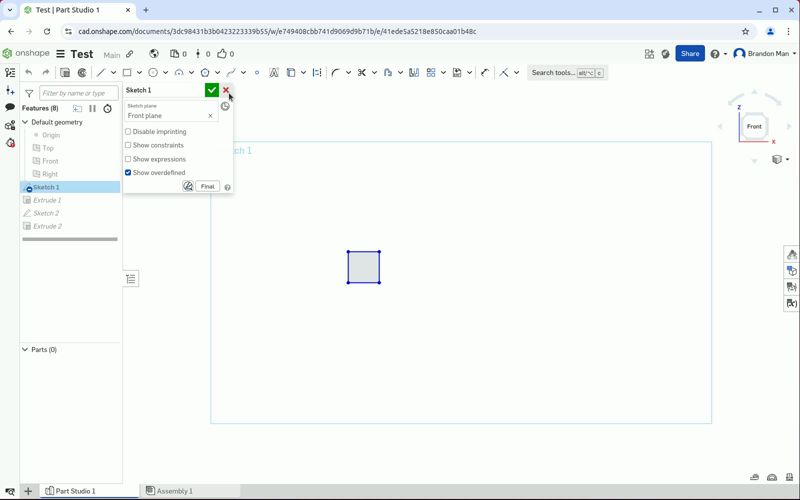
click(229, 92)
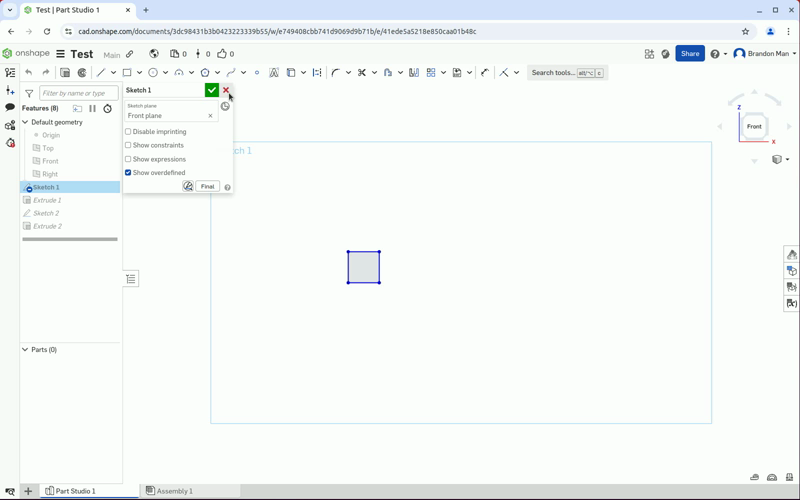
key(shift+s)
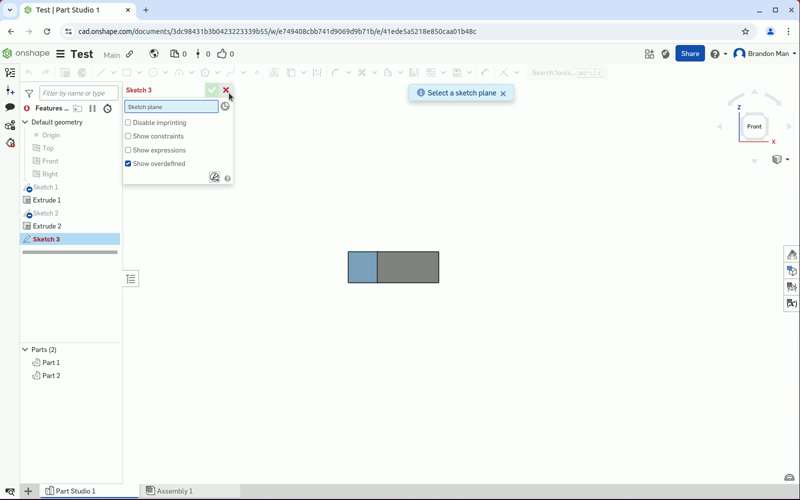
mouse_move(73, 163)
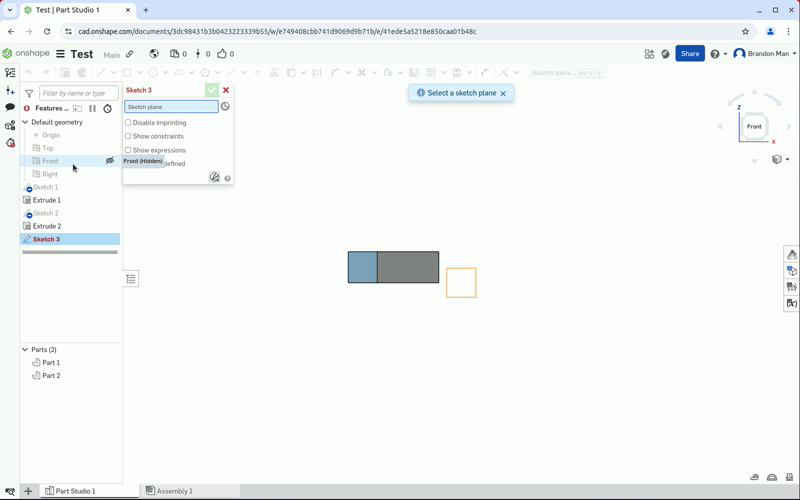
click(73, 163)
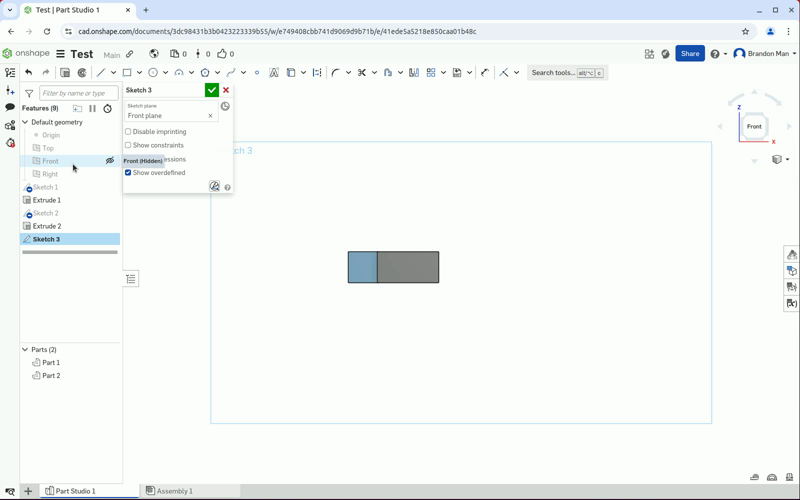
mouse_move(73, 352)
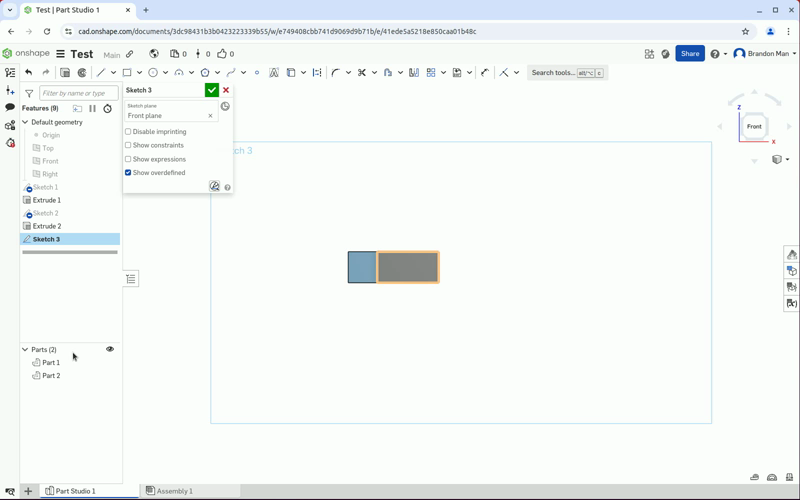
key(y)
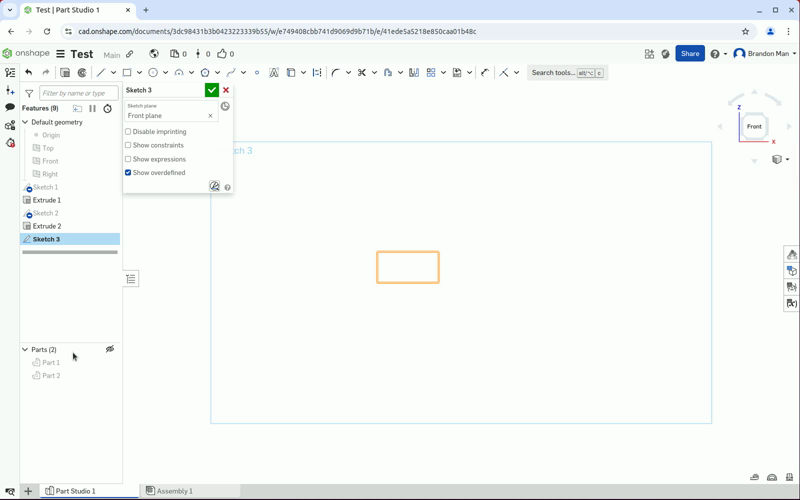
key(l)
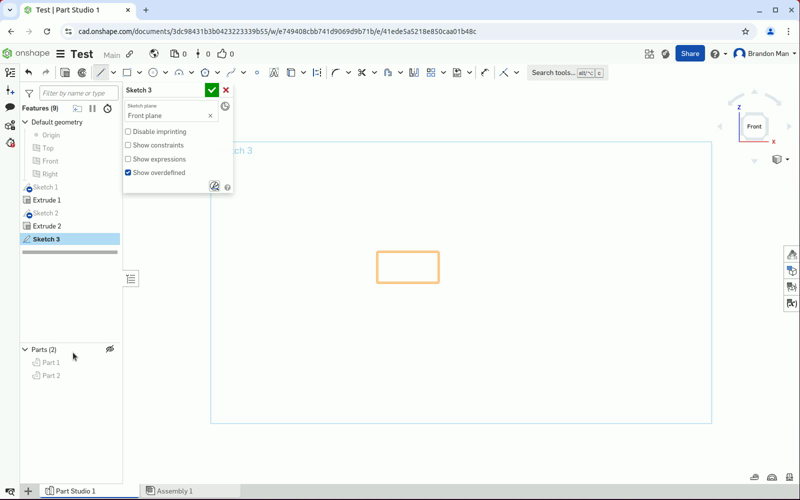
key_down(shift)
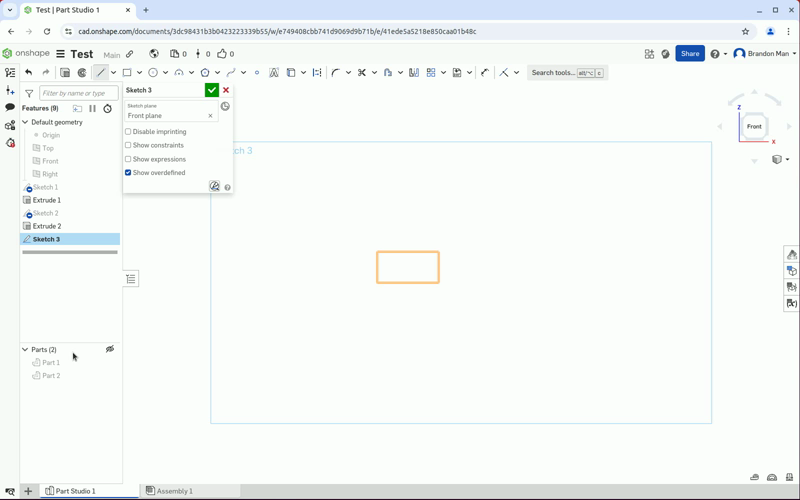
mouse_move(406, 313)
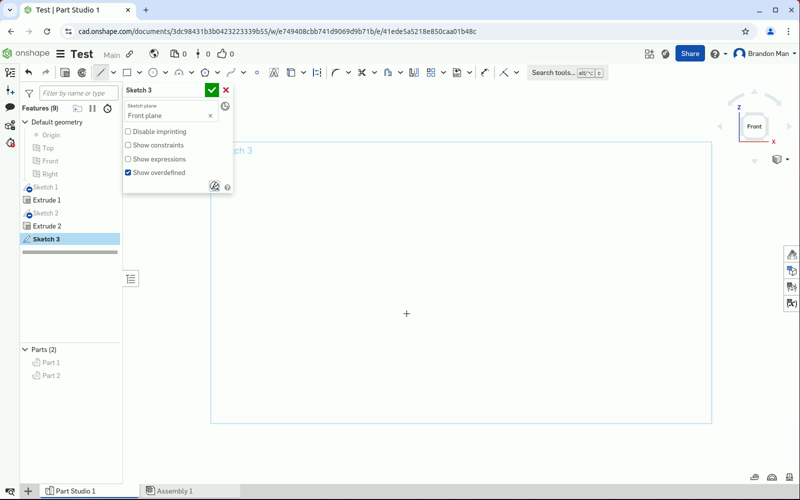
click(406, 313)
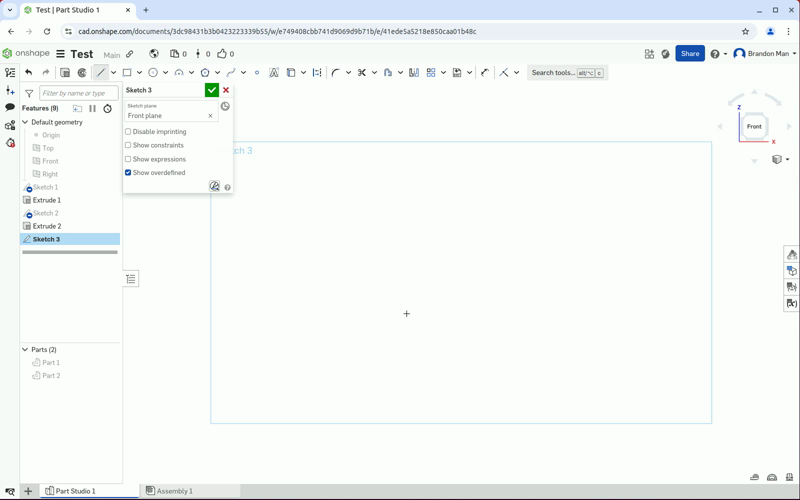
key_up(shift)
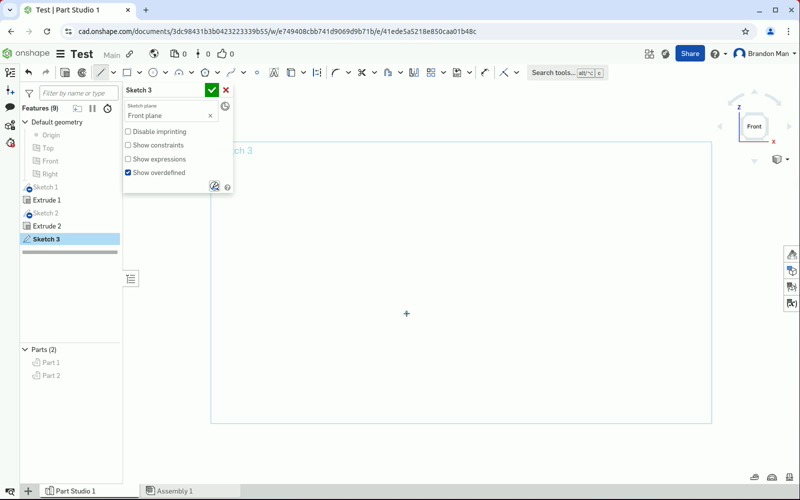
key_down(shift)
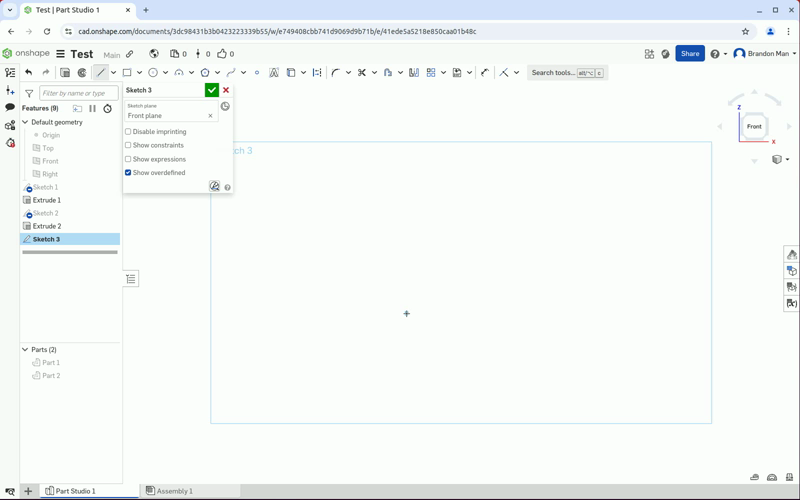
mouse_move(436, 313)
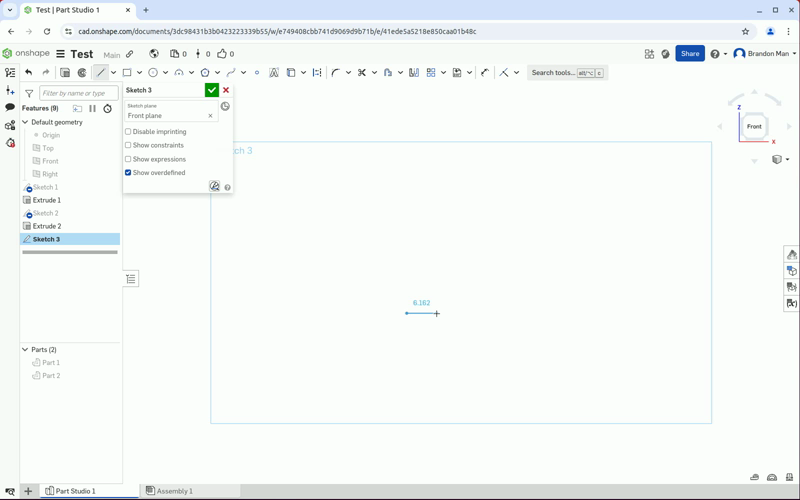
mouse_move(438, 313)
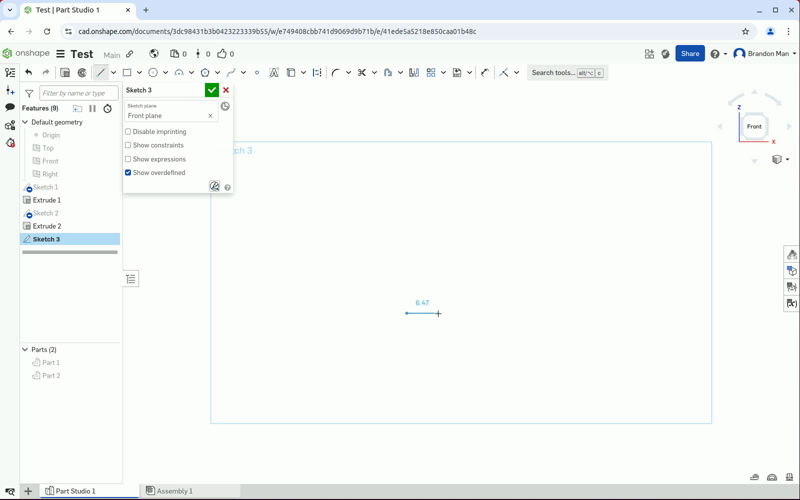
click(438, 313)
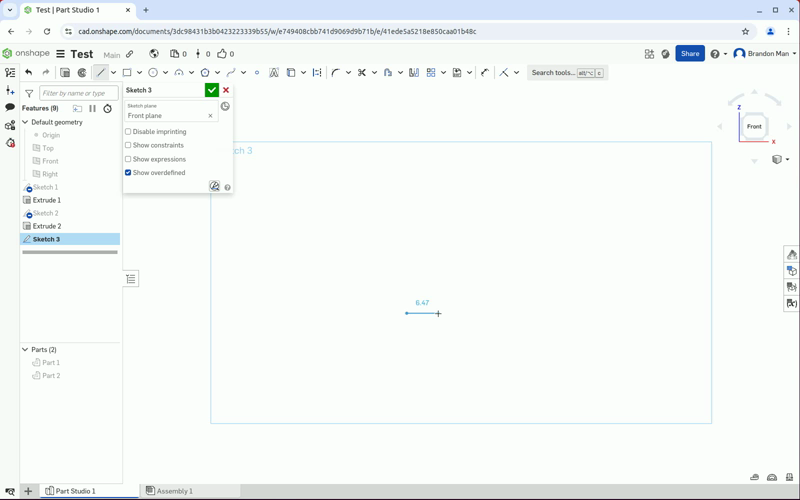
key_up(shift)
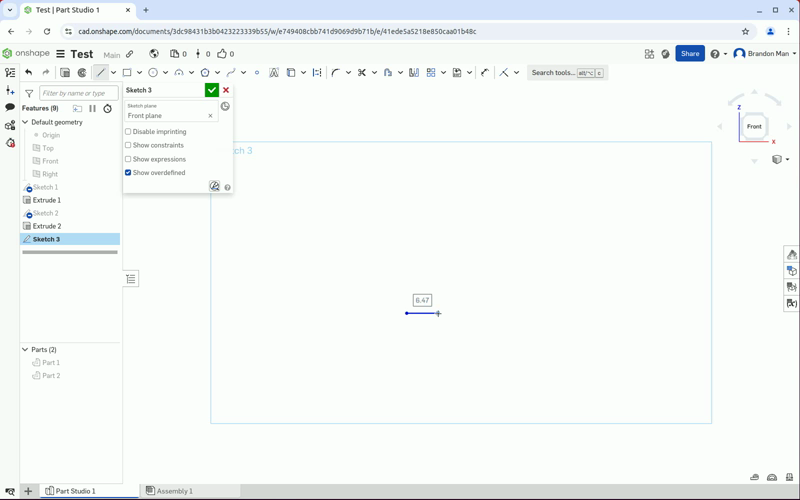
key_down(shift)
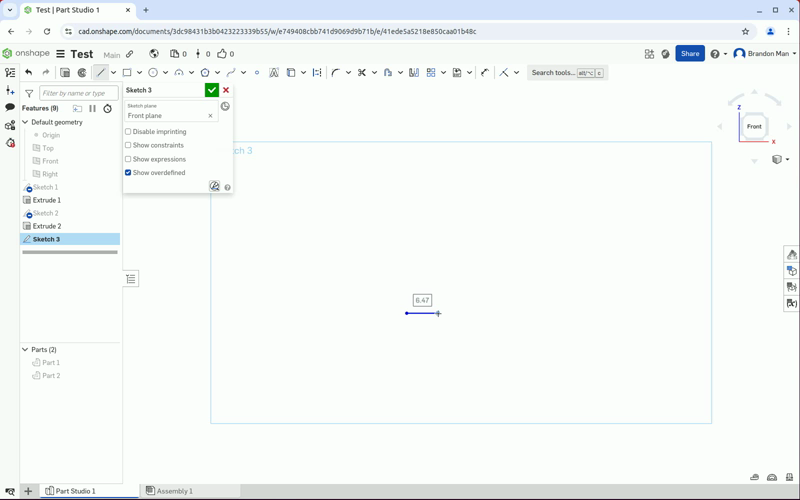
mouse_move(468, 313)
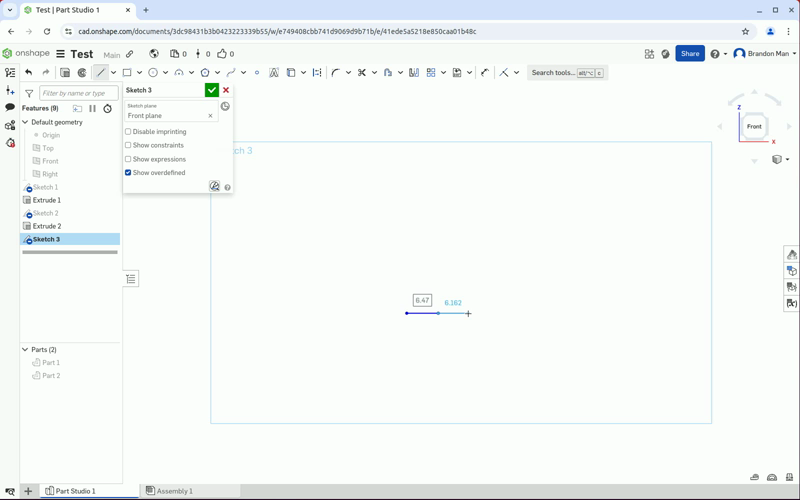
mouse_move(438, 282)
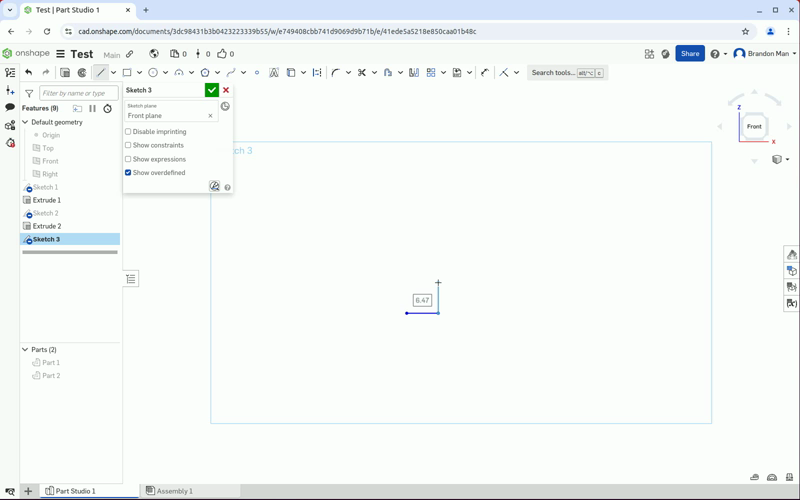
click(438, 282)
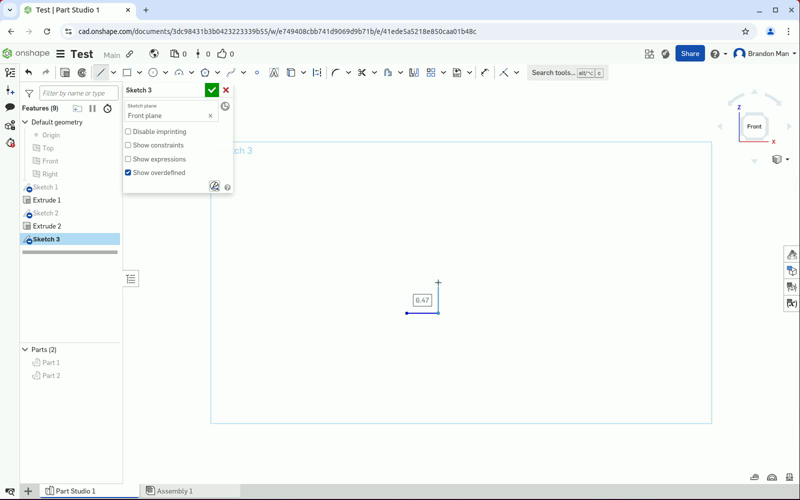
key_up(shift)
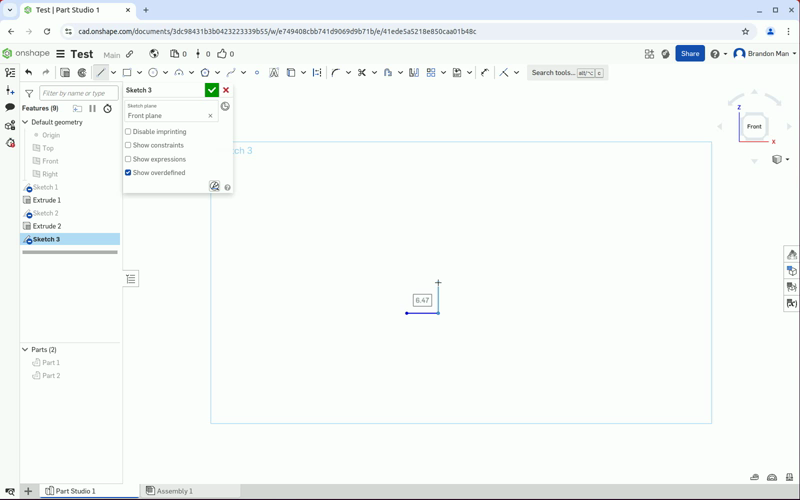
key_down(shift)
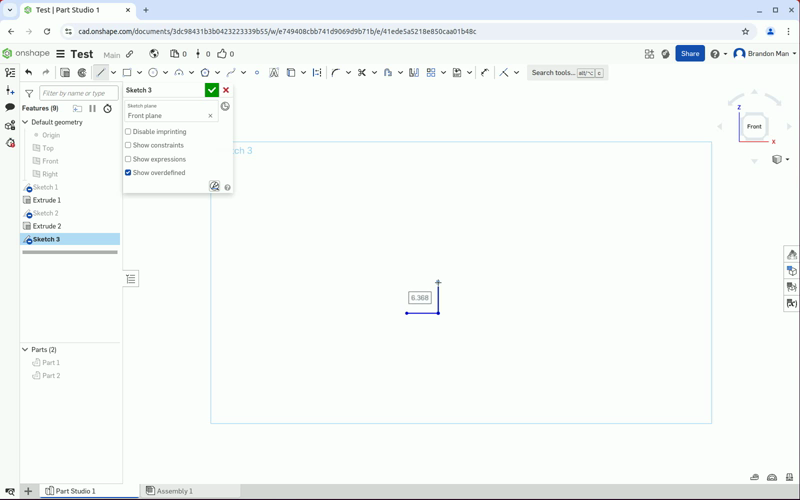
mouse_move(468, 282)
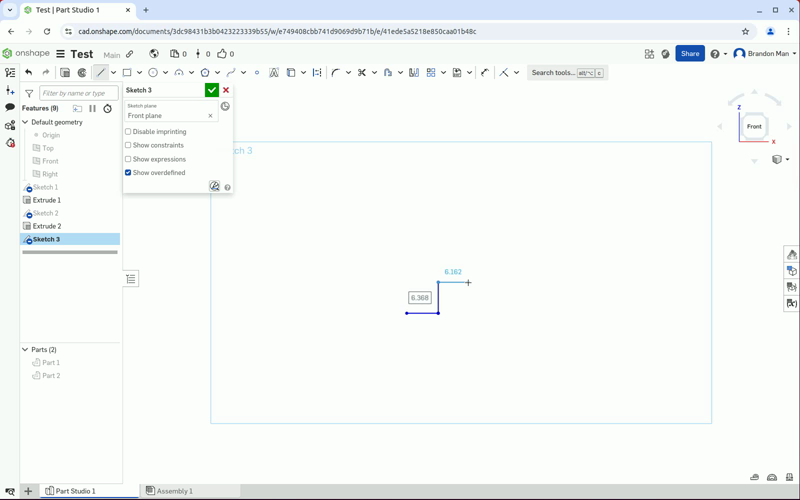
mouse_move(406, 282)
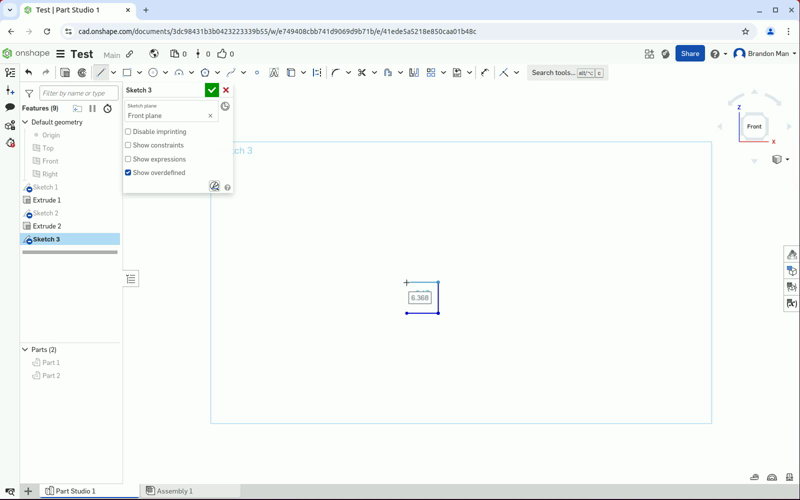
click(406, 282)
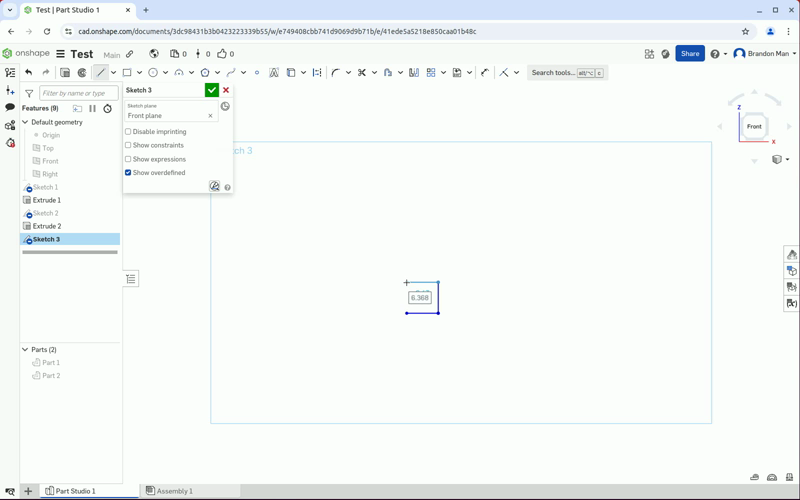
key_up(shift)
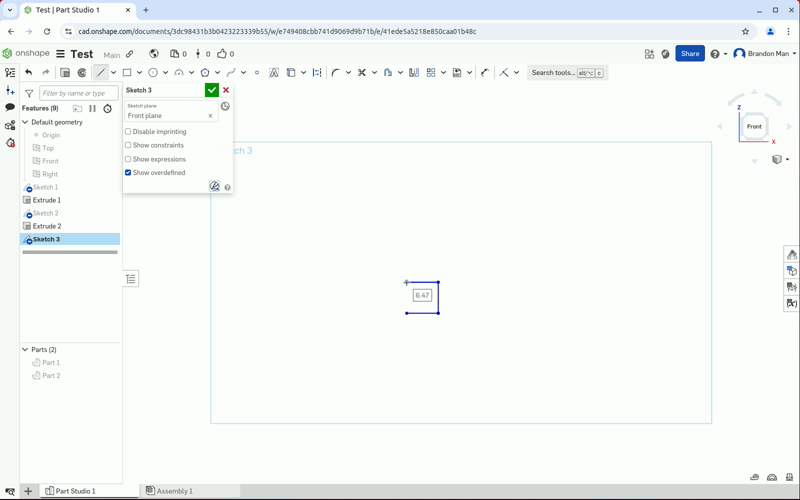
mouse_move(436, 282)
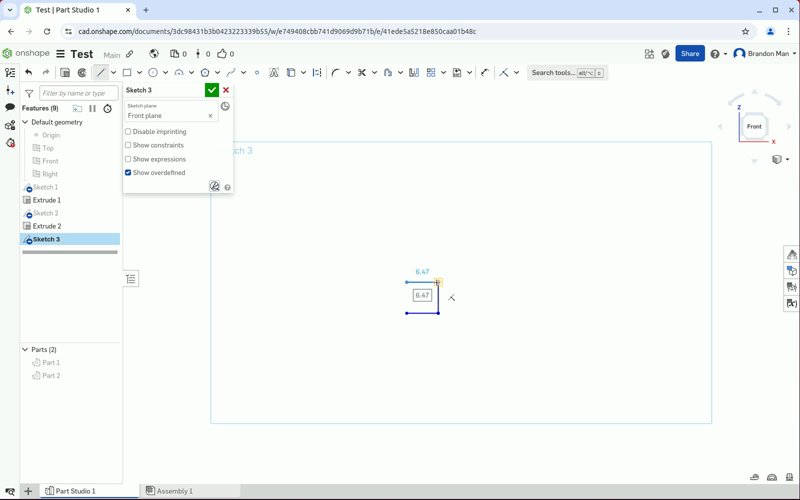
key_down(shift)
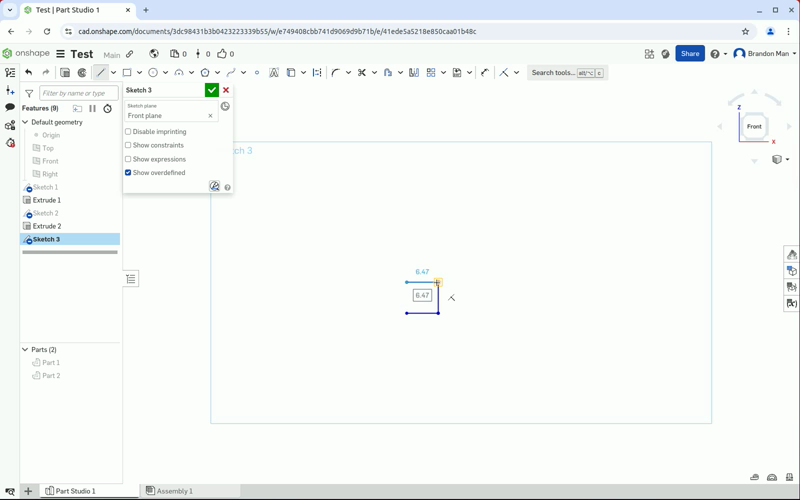
mouse_move(406, 313)
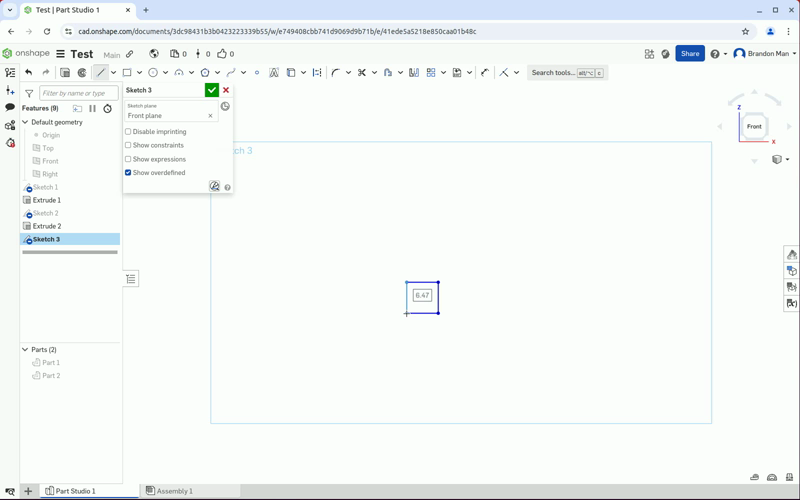
key_up(shift)
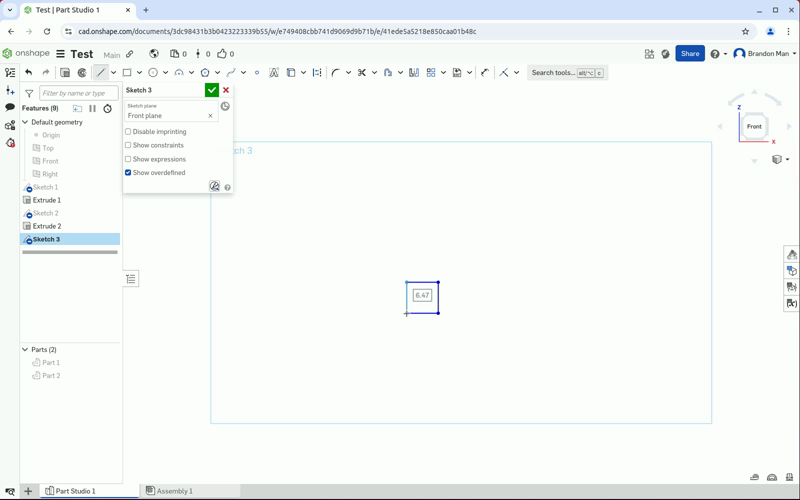
click(406, 313)
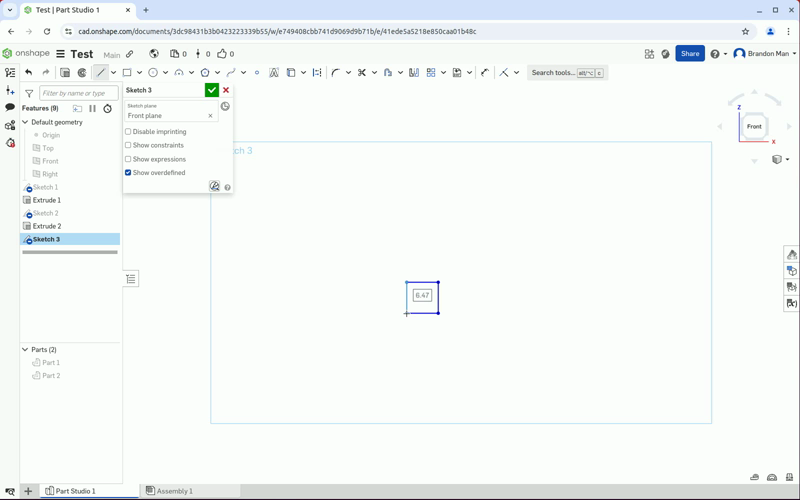
key(esc)
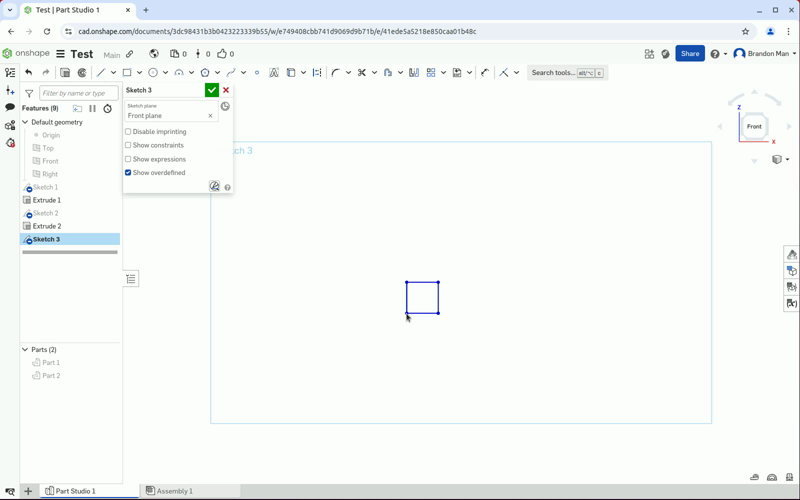
mouse_move(430, 290)
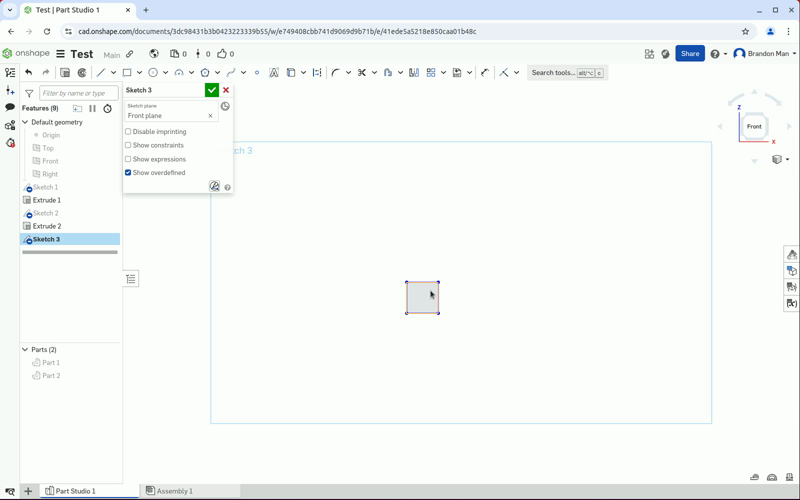
scroll(6)
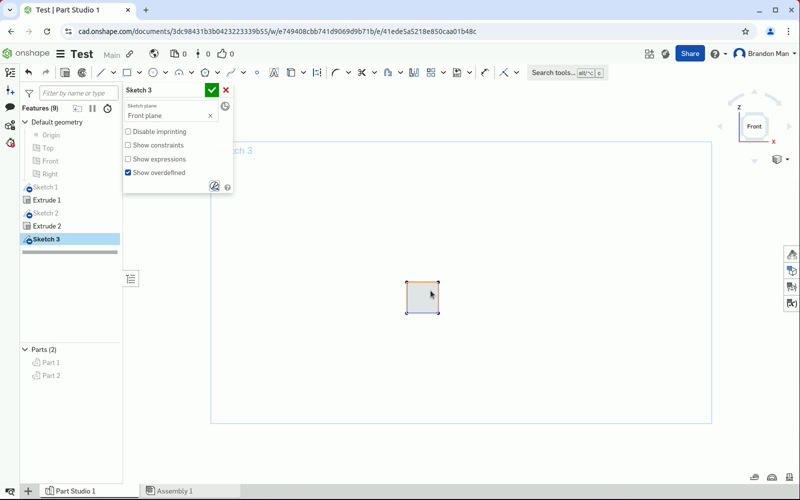
scroll(6)
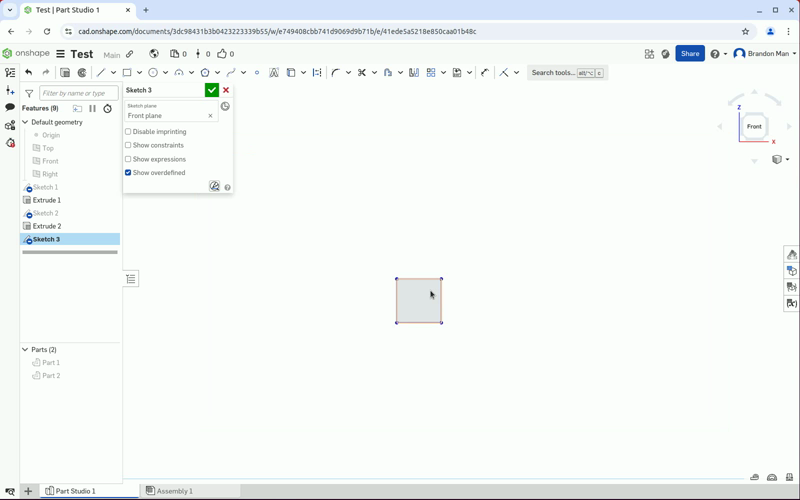
scroll(6)
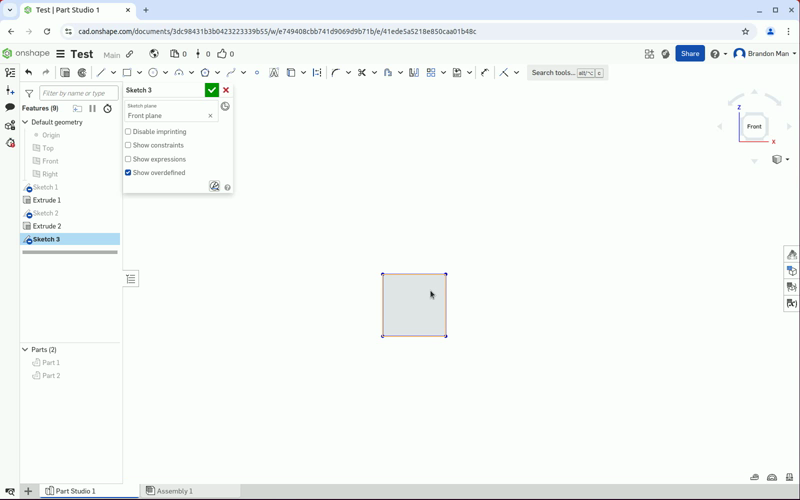
scroll(6)
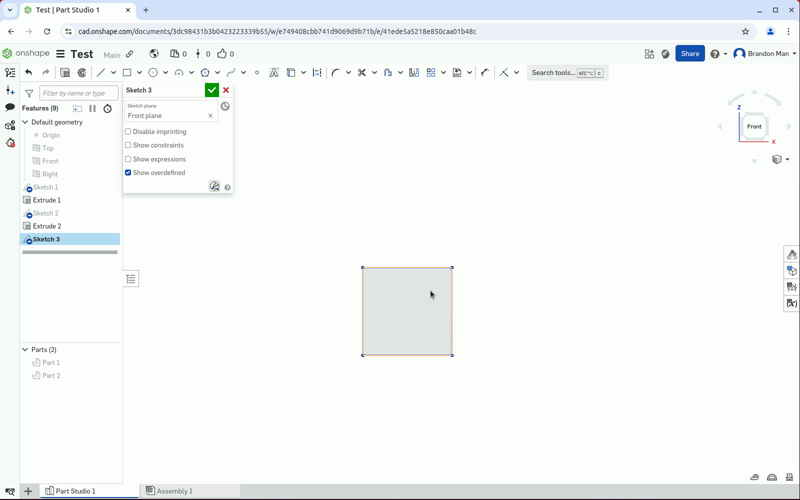
scroll(6)
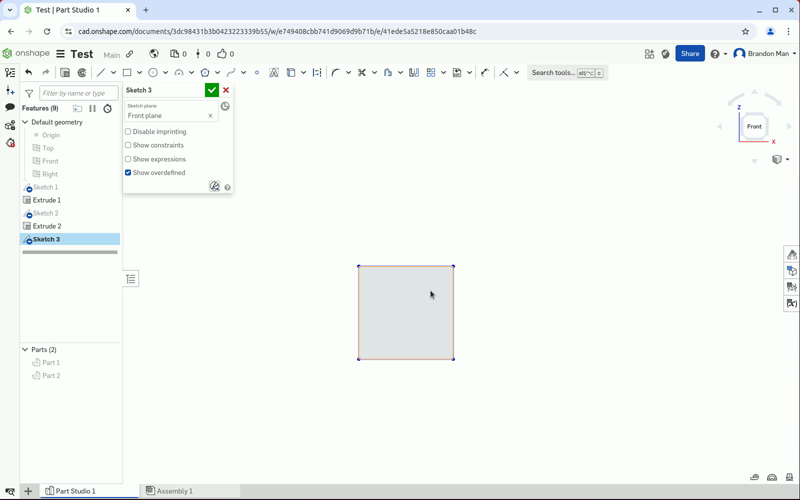
scroll(6)
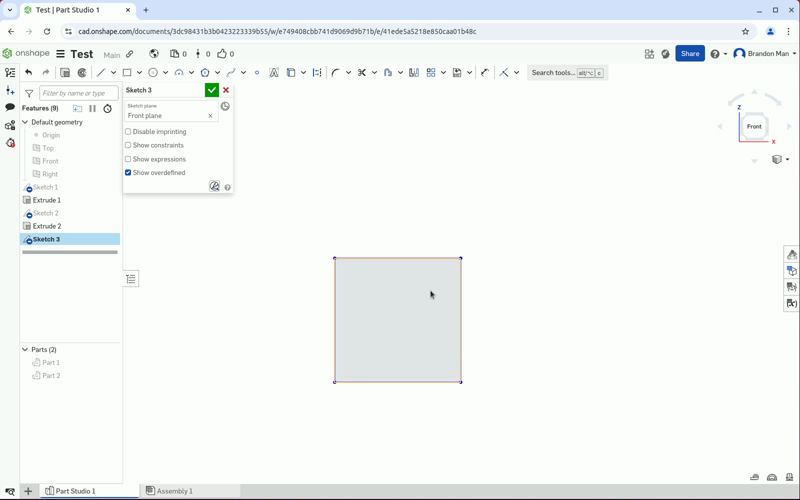
scroll(6)
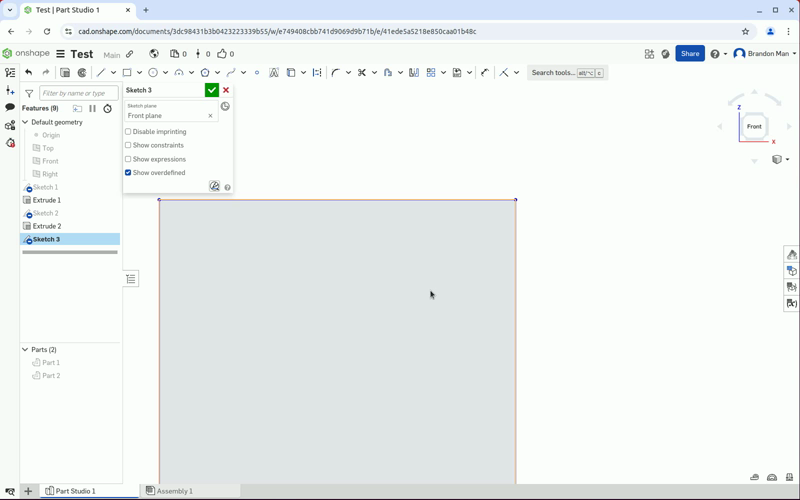
click(430, 290)
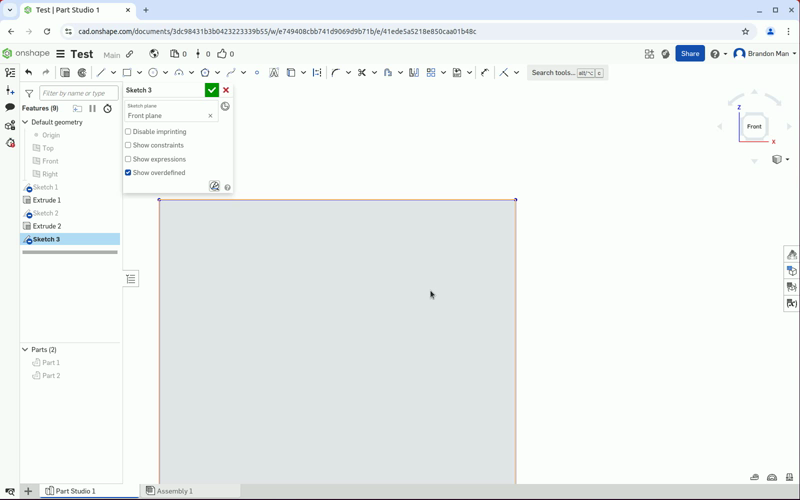
scroll(-6)
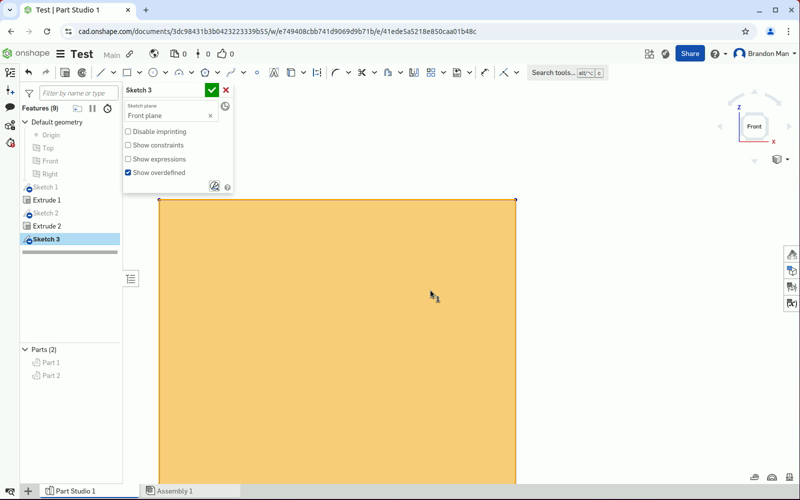
scroll(-6)
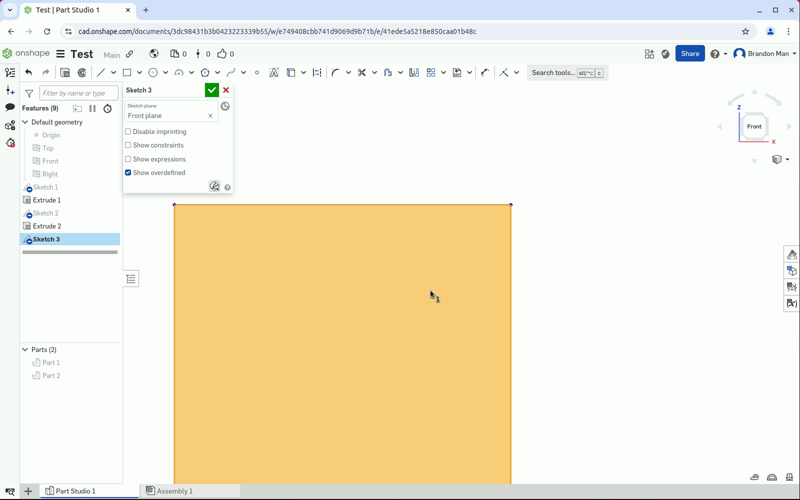
scroll(-6)
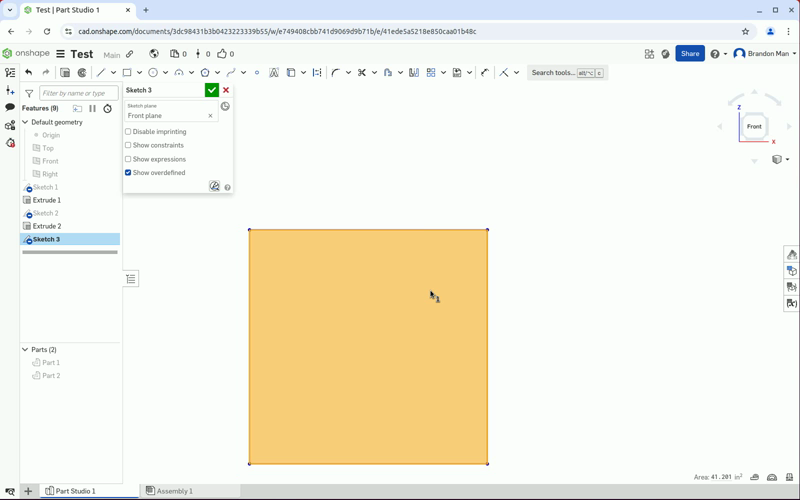
scroll(-6)
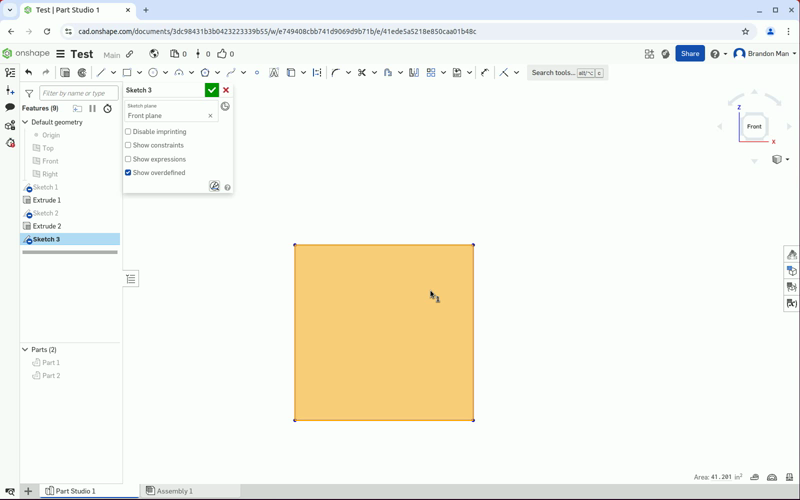
scroll(-6)
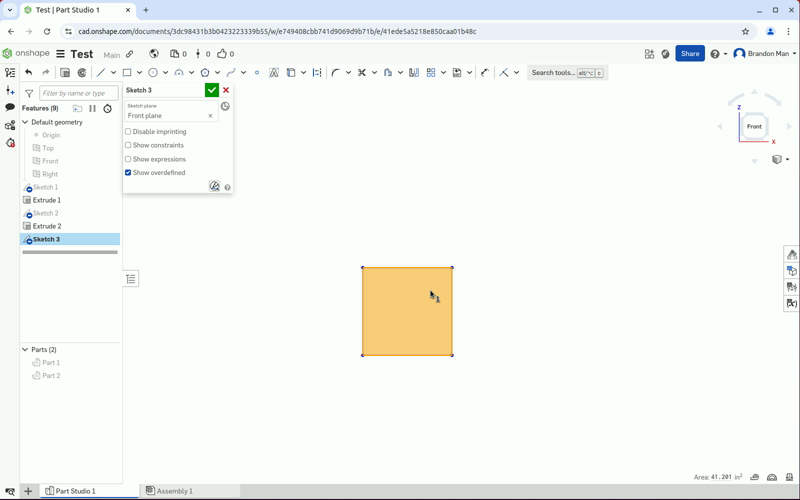
scroll(-6)
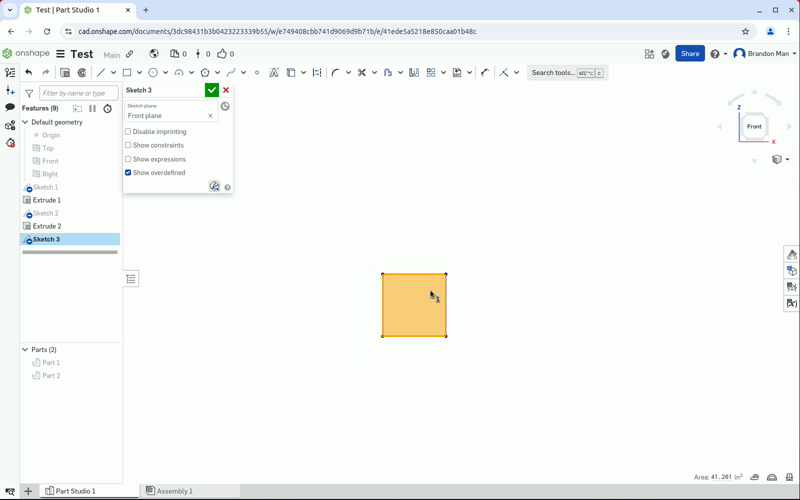
scroll(-6)
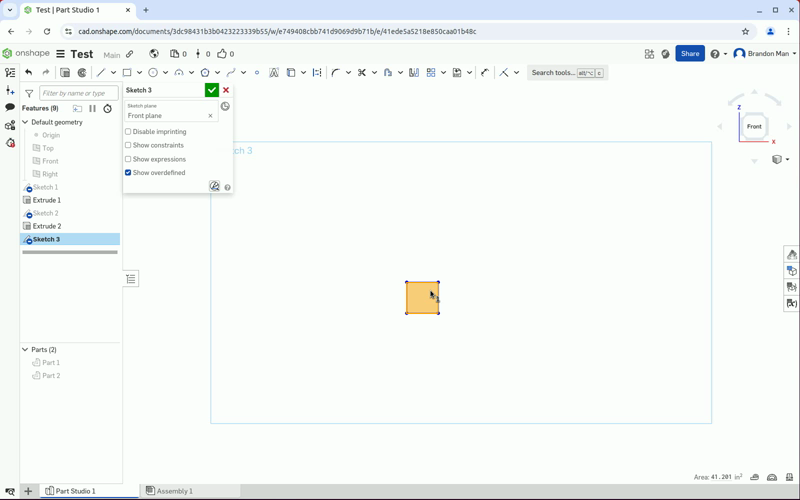
mouse_move(73, 352)
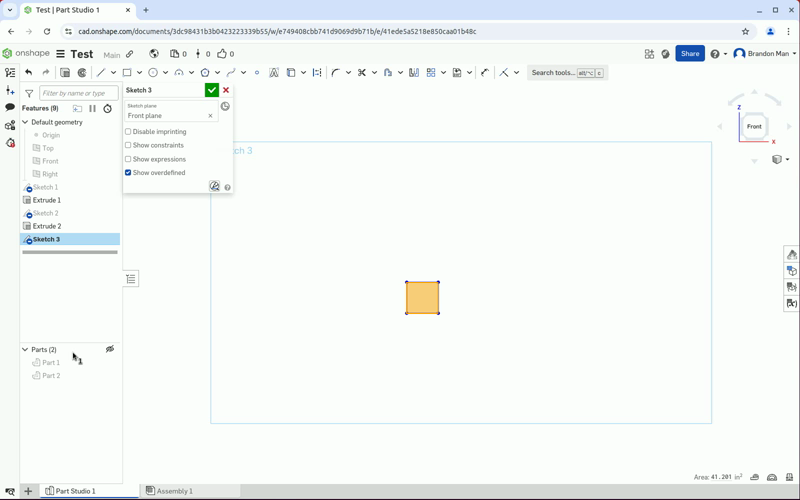
key(shift+y)
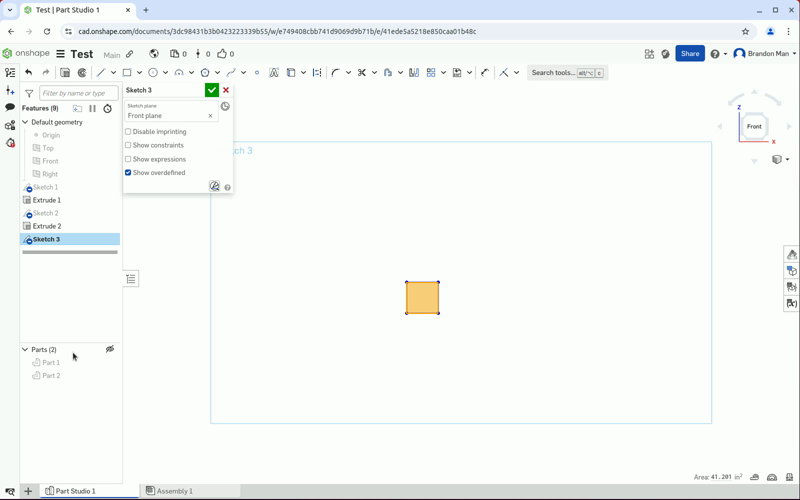
key(shift+e)
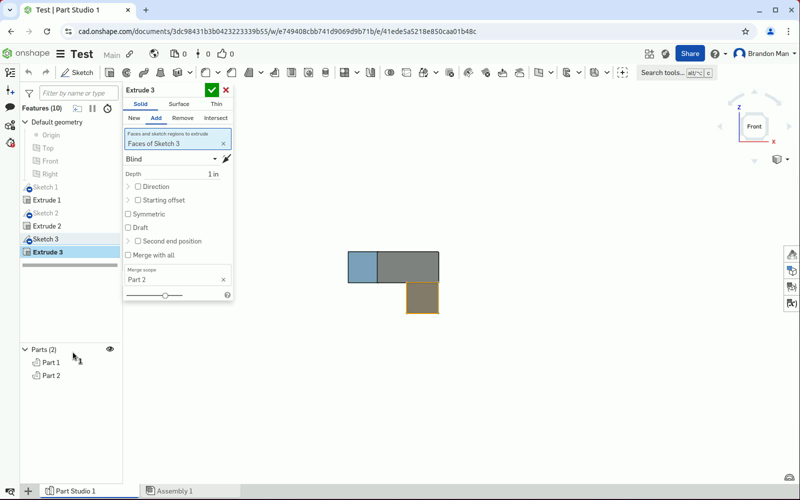
mouse_move(143, 106)
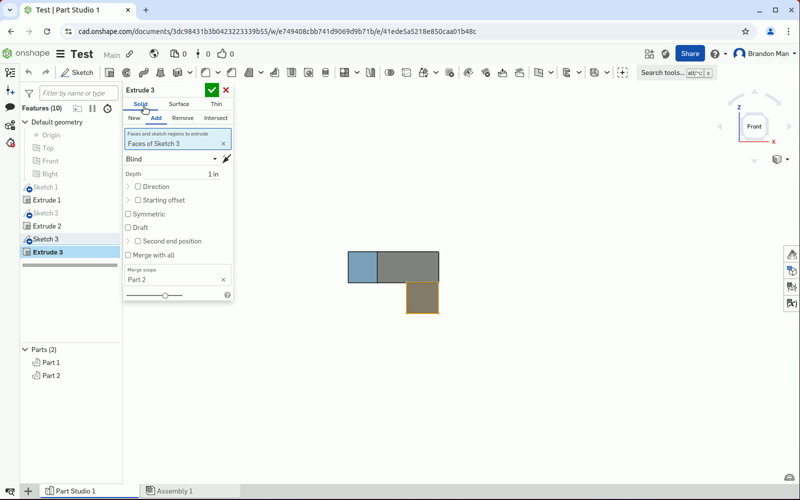
click(143, 106)
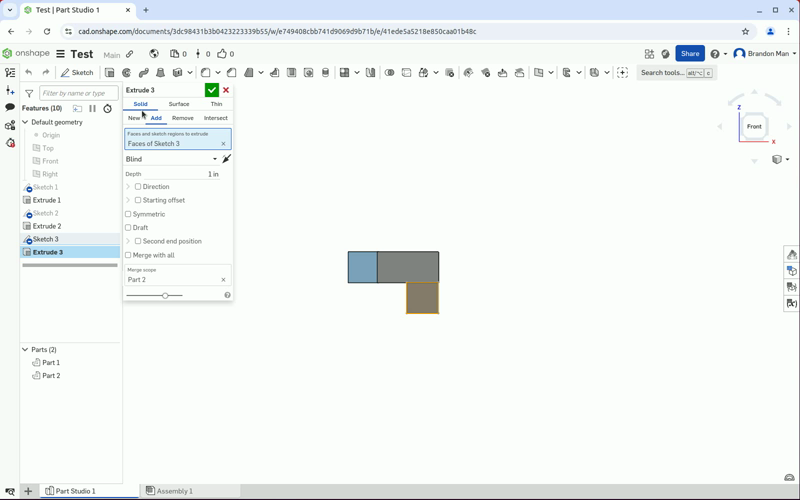
mouse_move(137, 120)
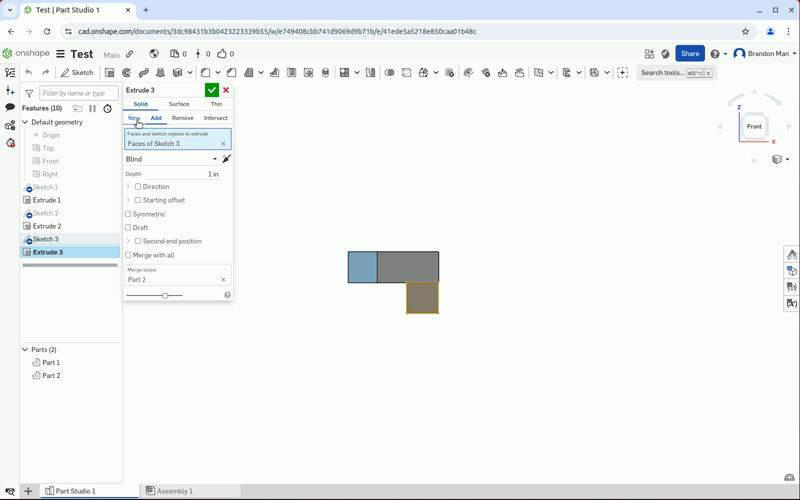
click(137, 120)
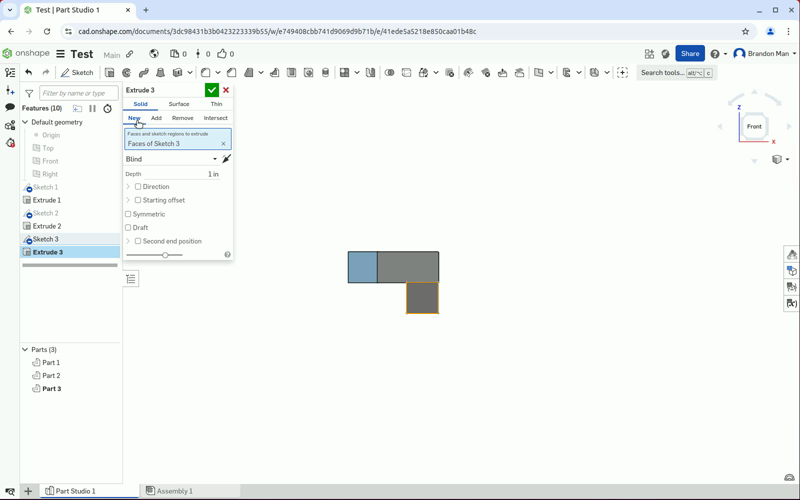
key(tab, 4)
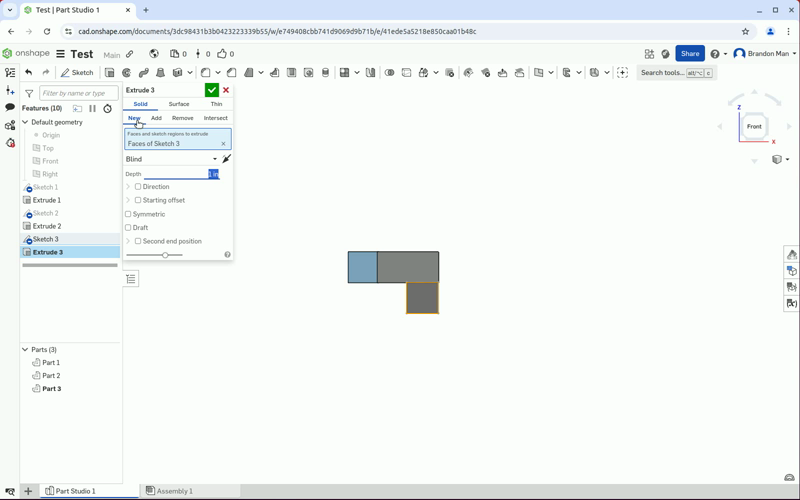
text(12.517)
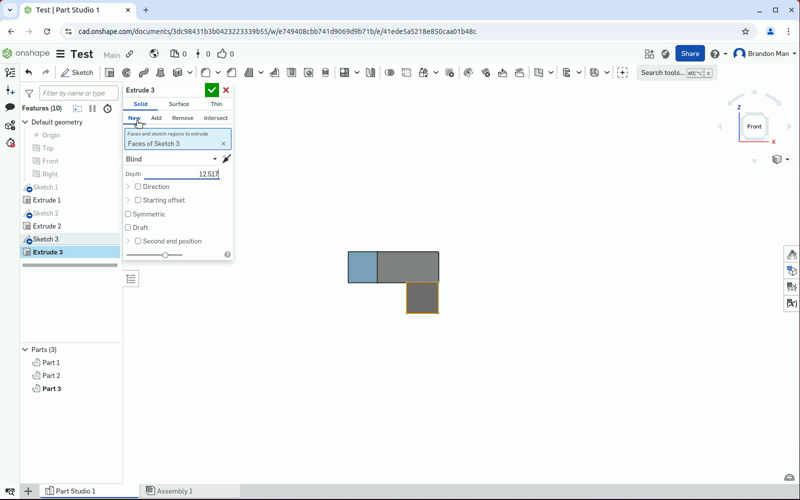
key(enter)
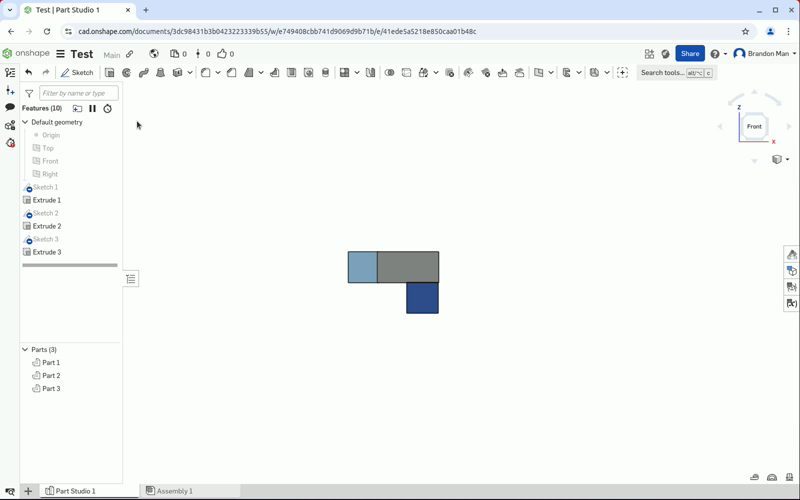
key(shift+h)
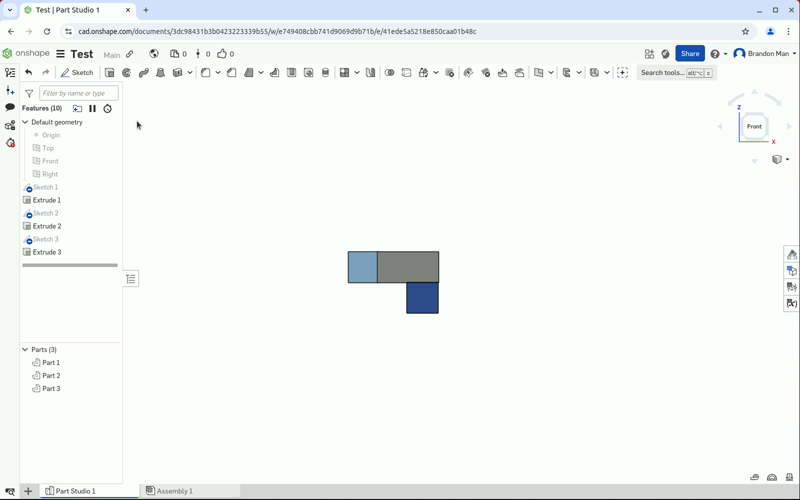
key(shift+h)
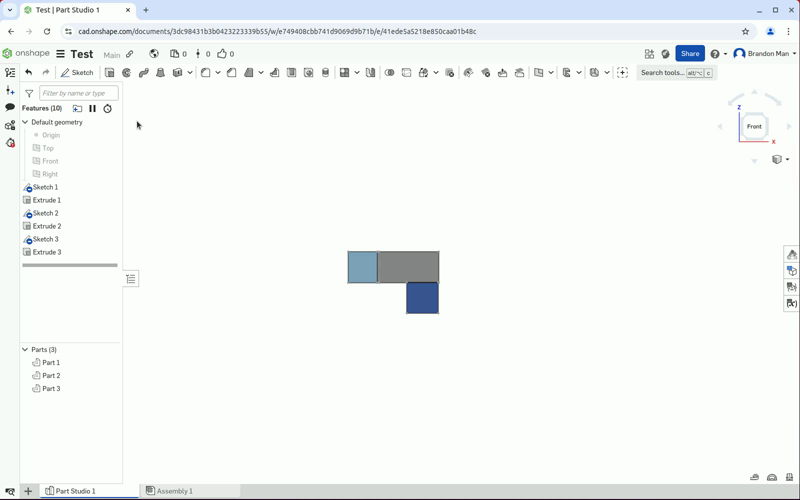
key(shift+7)
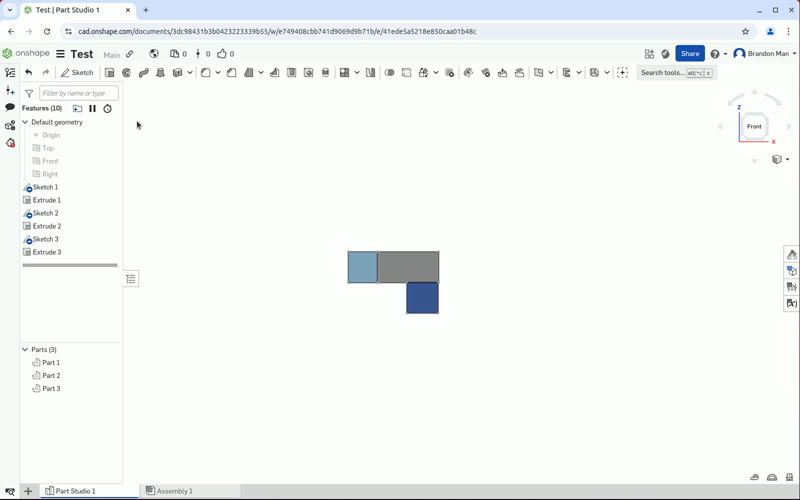
key(left, 2)
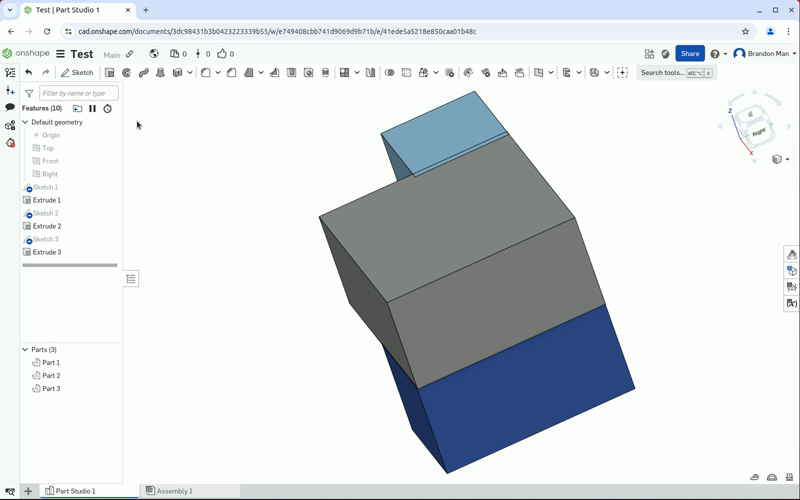
key(down, 2)
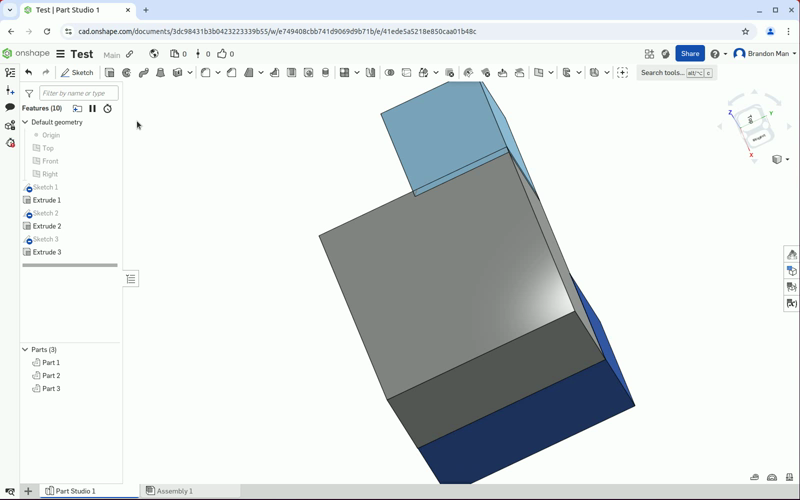
key(up, 2)
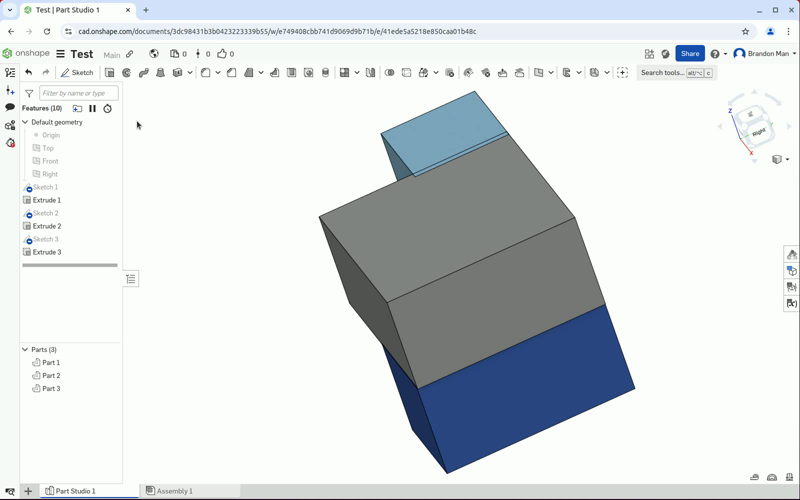
key(right, 2)
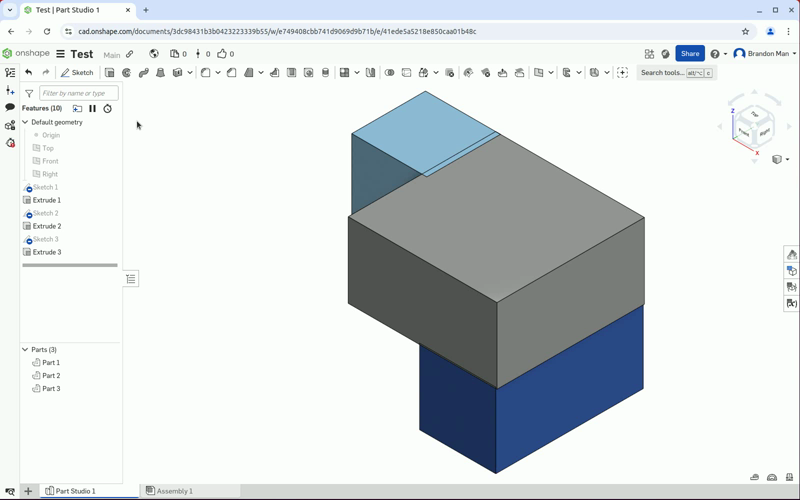
mouse_move(73, 189)
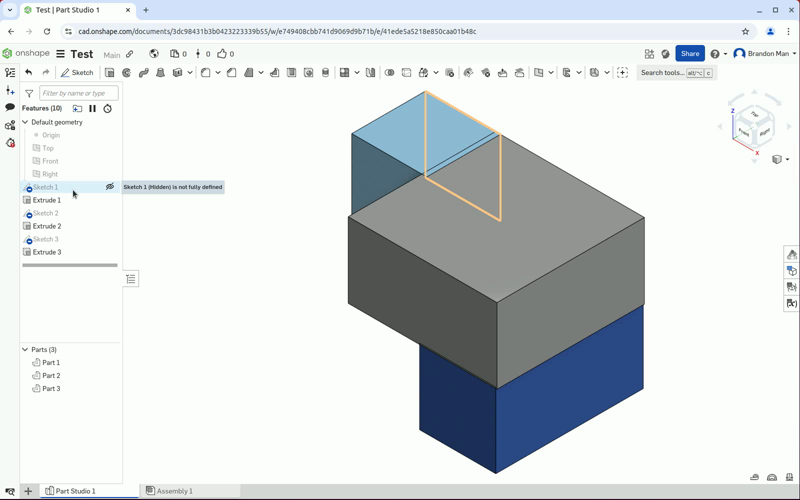
click(73, 189)